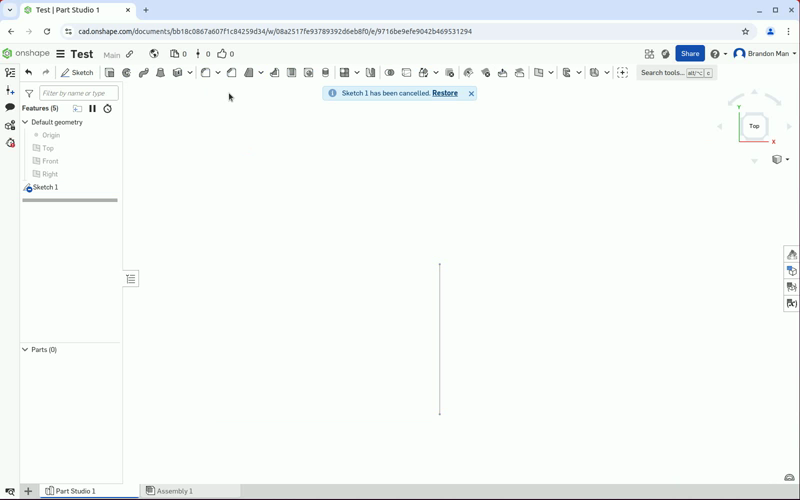
key(shift+h)
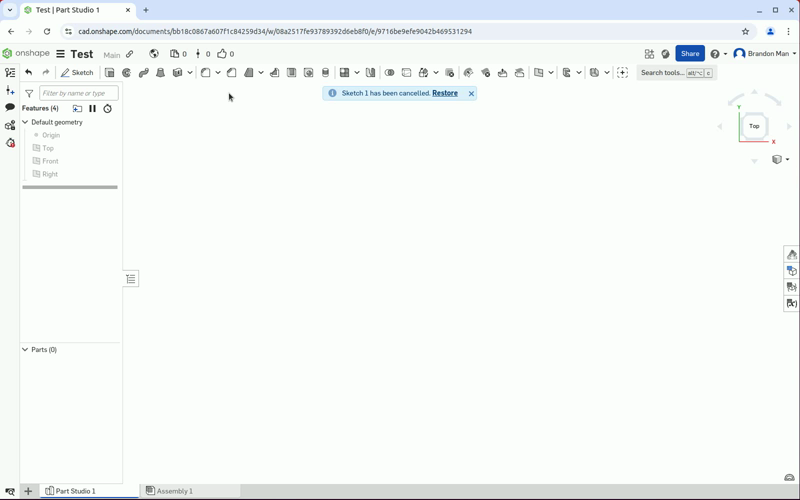
mouse_move(73, 352)
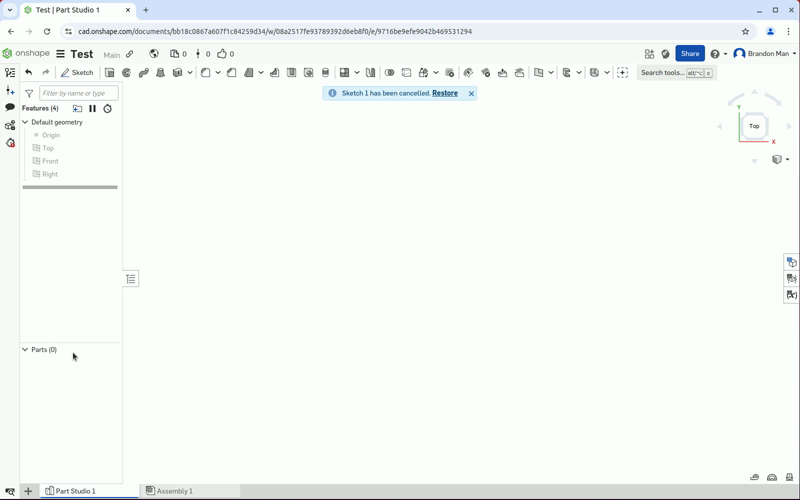
key(y)
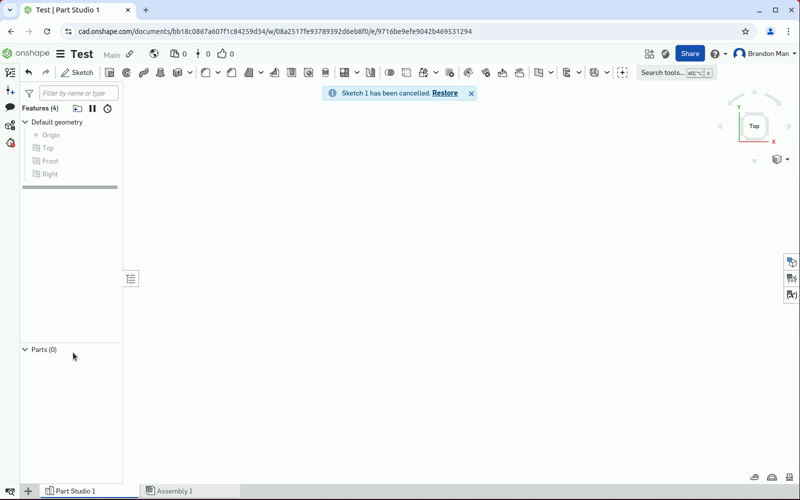
key(shift+p)
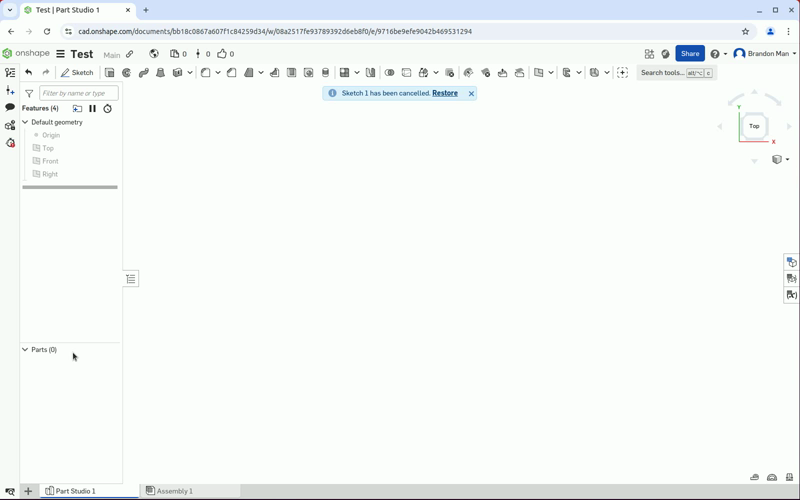
key(space)
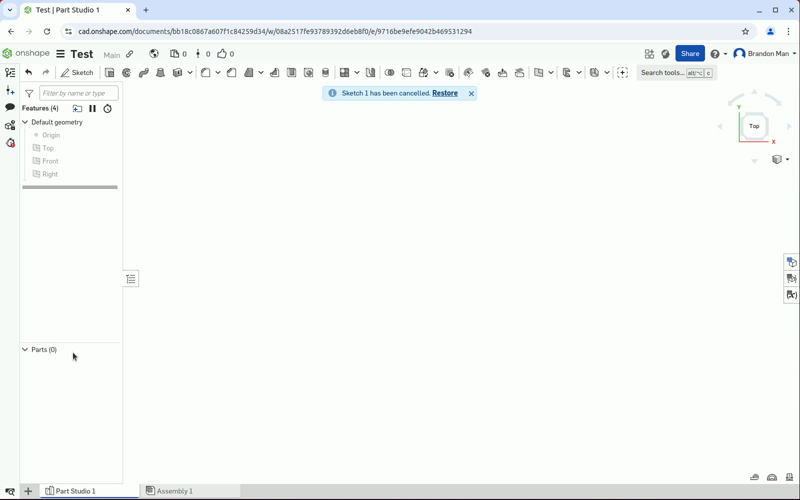
key_down(shift)
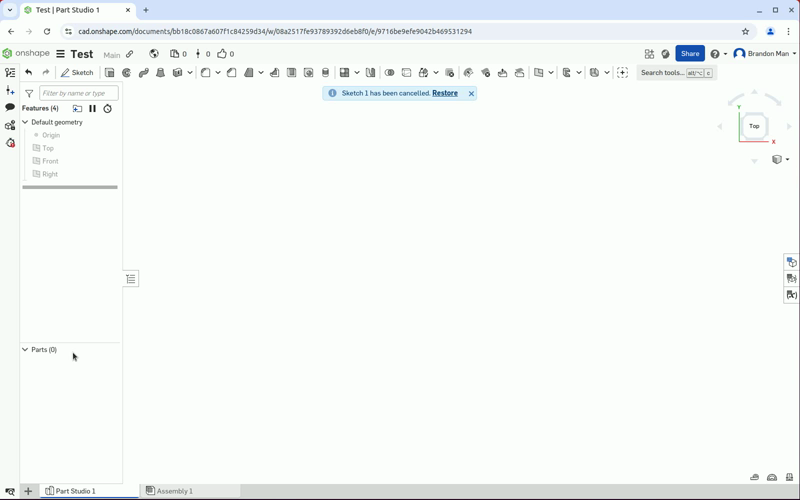
key(up)
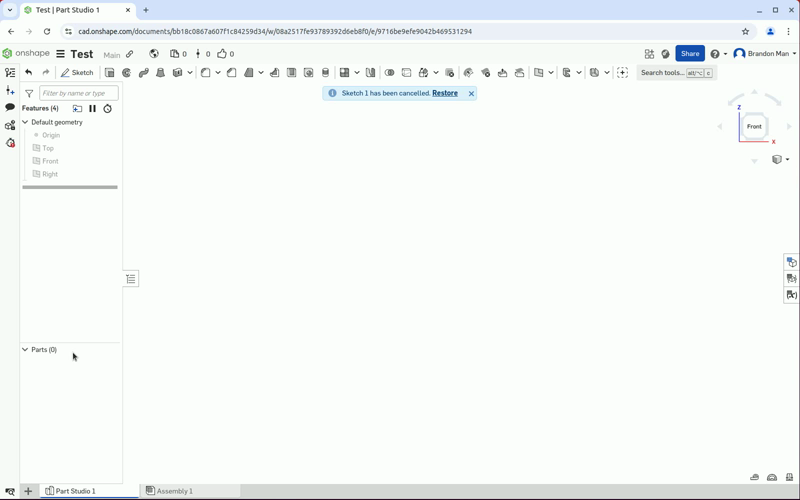
key_up(shift)
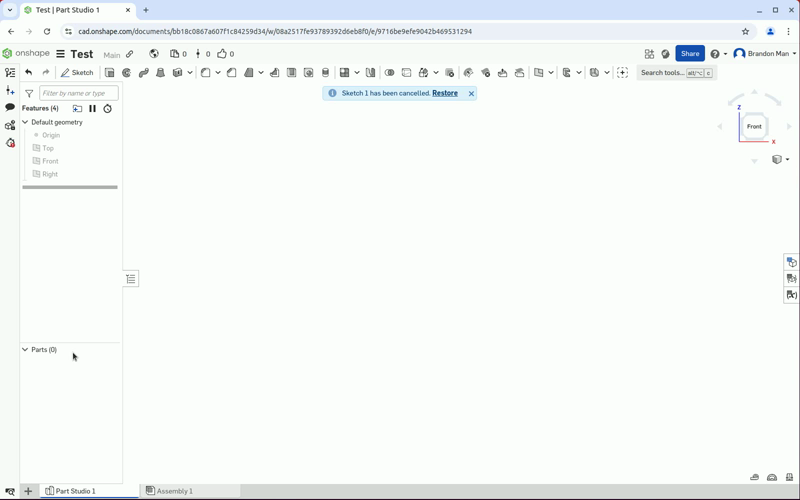
key(space)
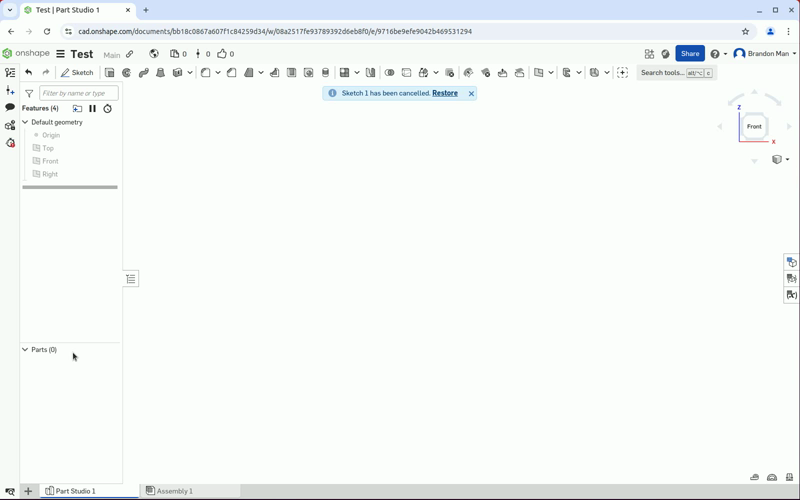
key_down(shift)
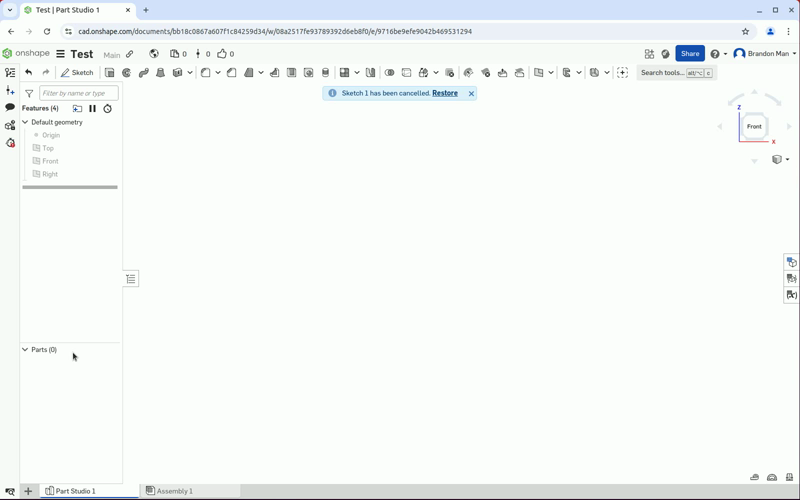
key(left)
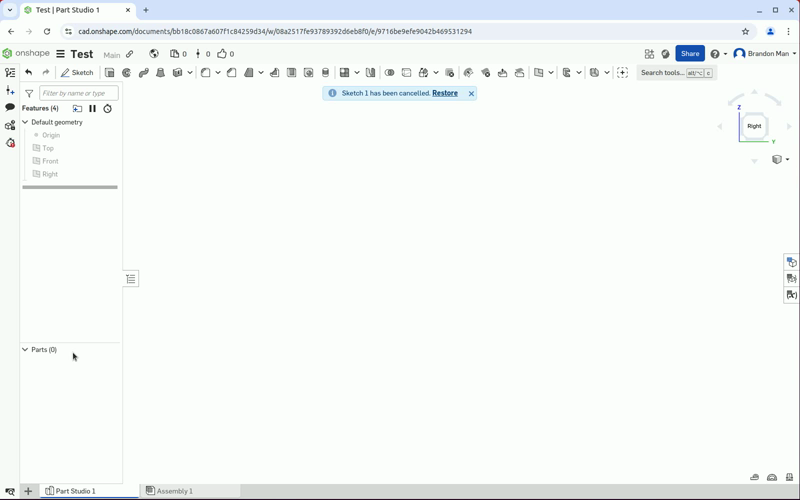
key_up(shift)
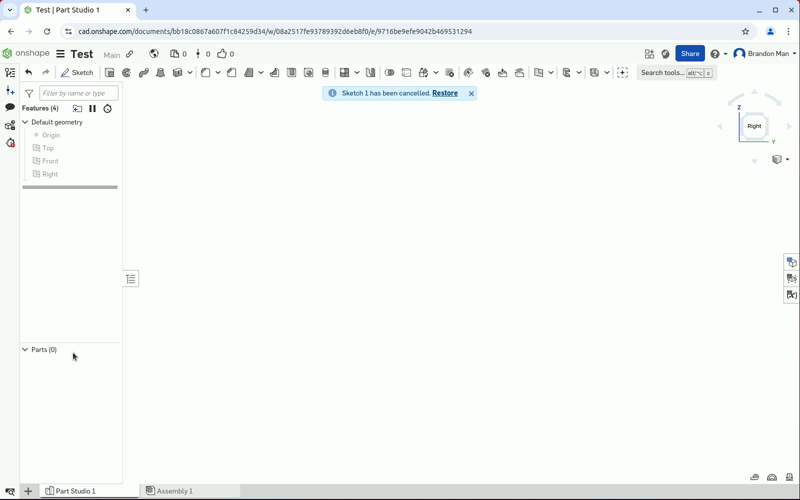
mouse_move(73, 352)
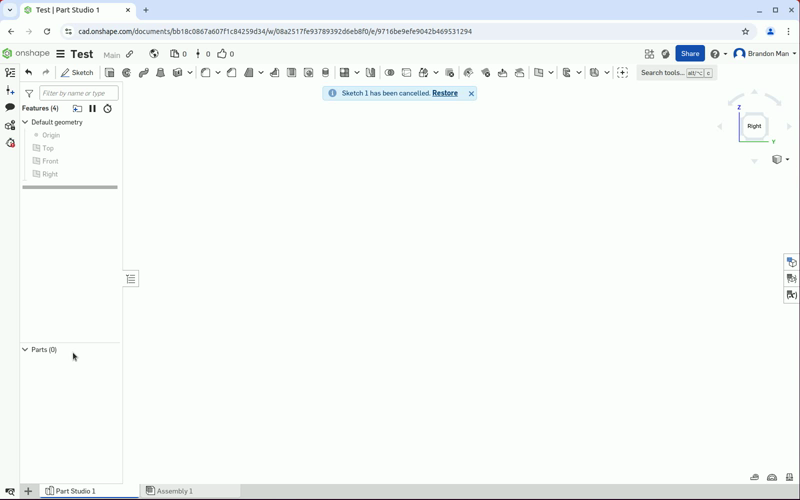
key(shift+y)
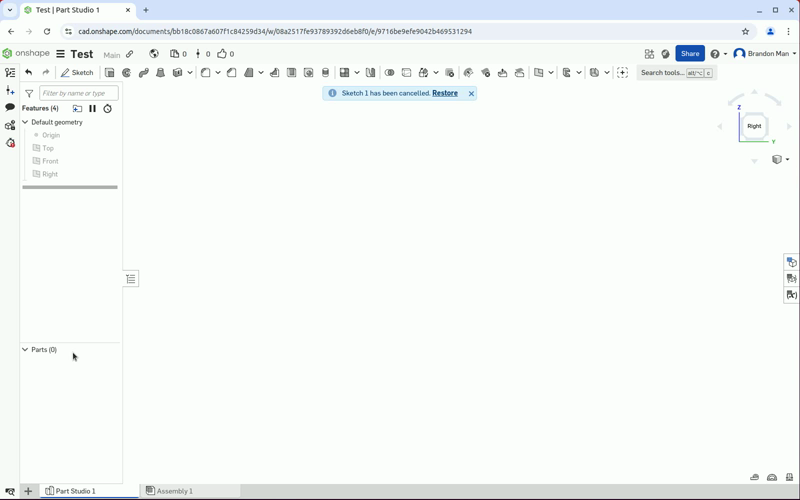
key(shift+s)
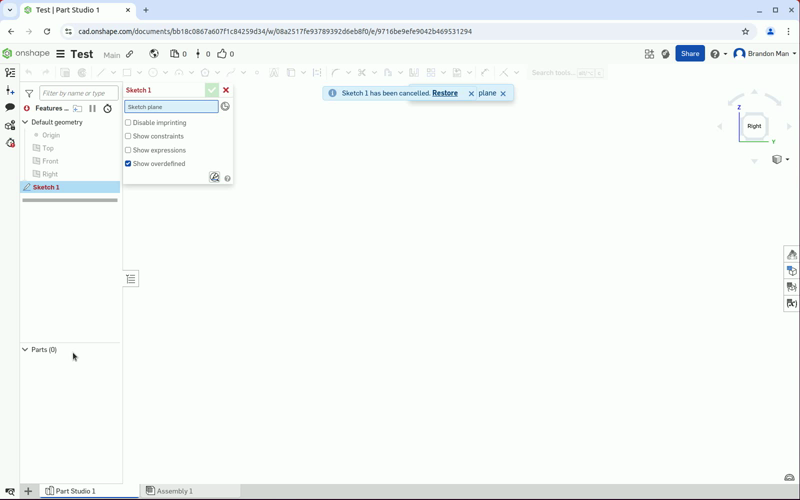
mouse_move(73, 176)
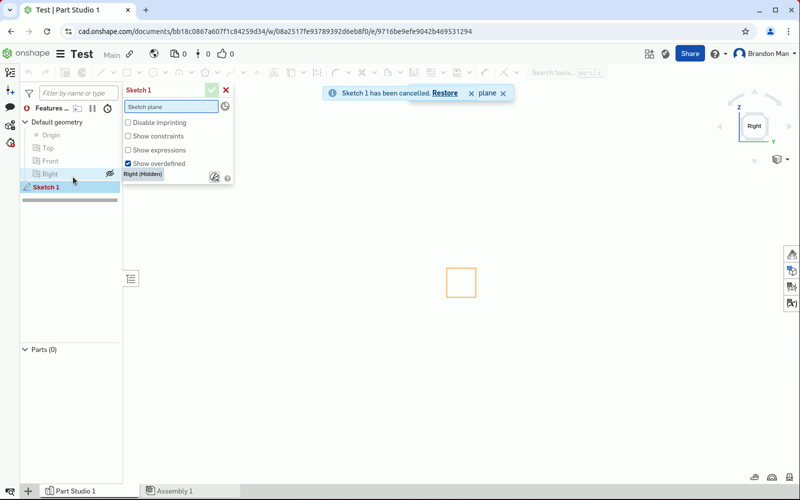
click(73, 176)
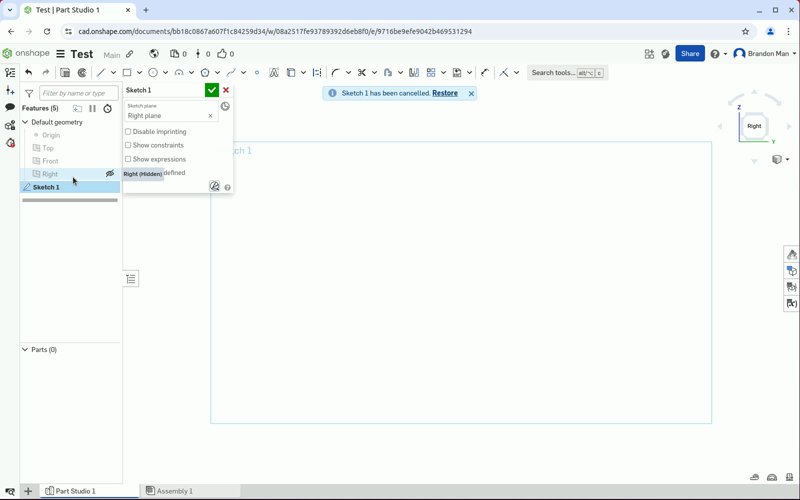
mouse_move(73, 352)
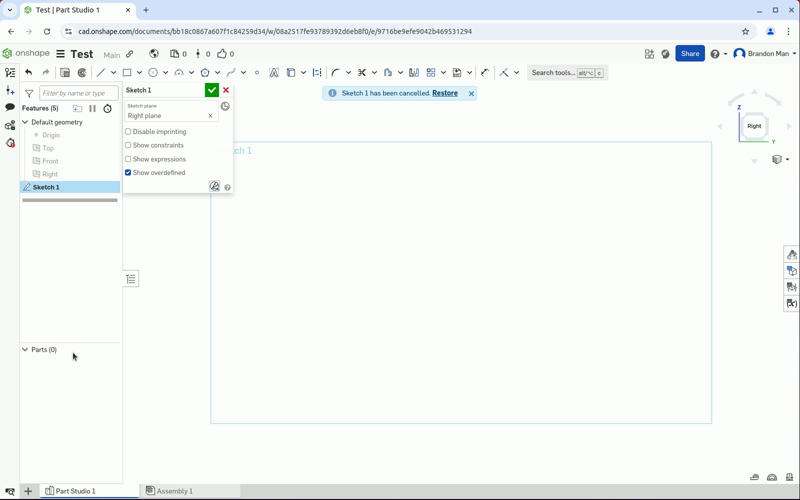
key(y)
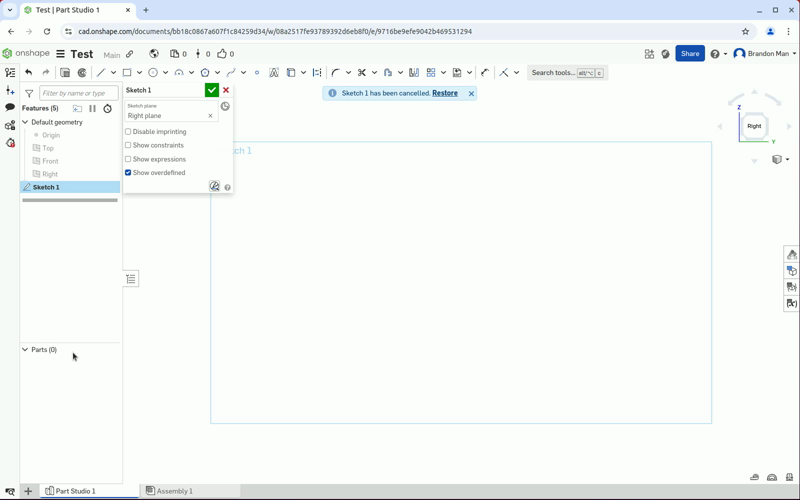
key(l)
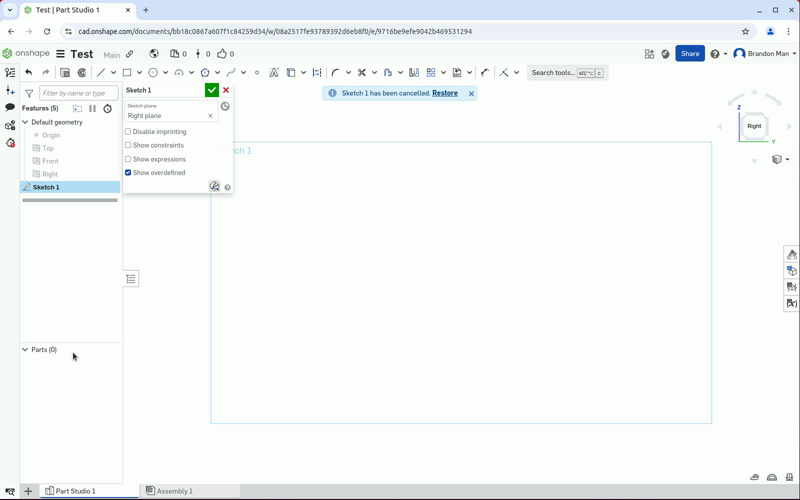
key_down(shift)
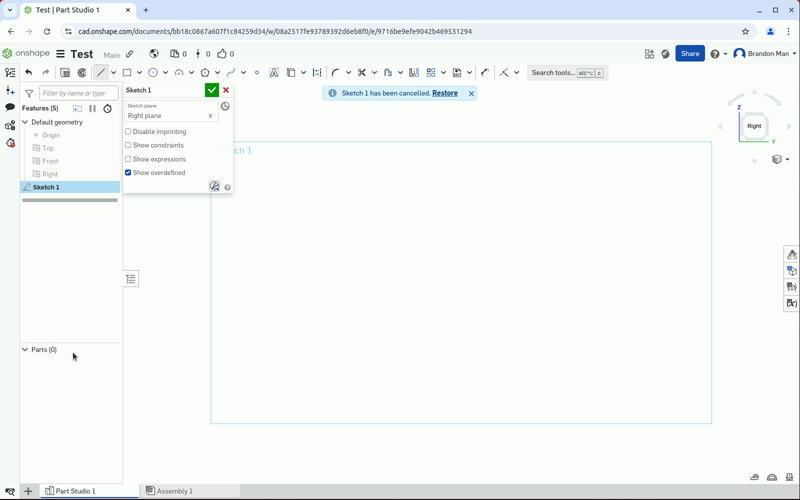
mouse_move(348, 282)
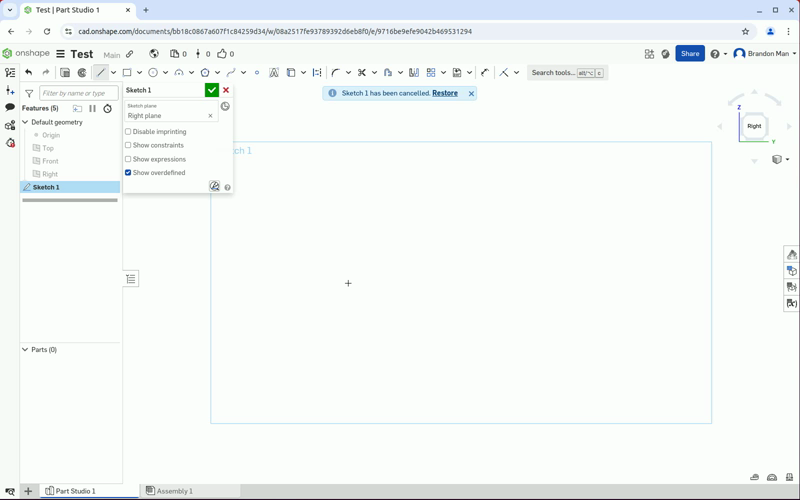
click(348, 282)
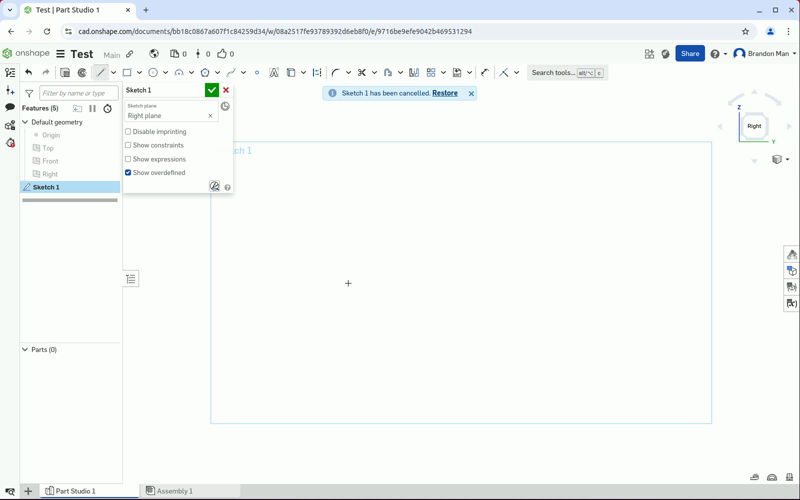
key_up(shift)
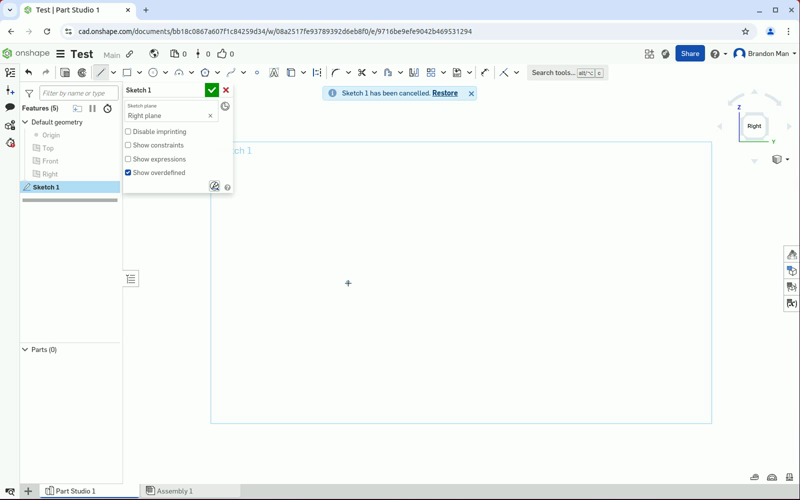
key_down(shift)
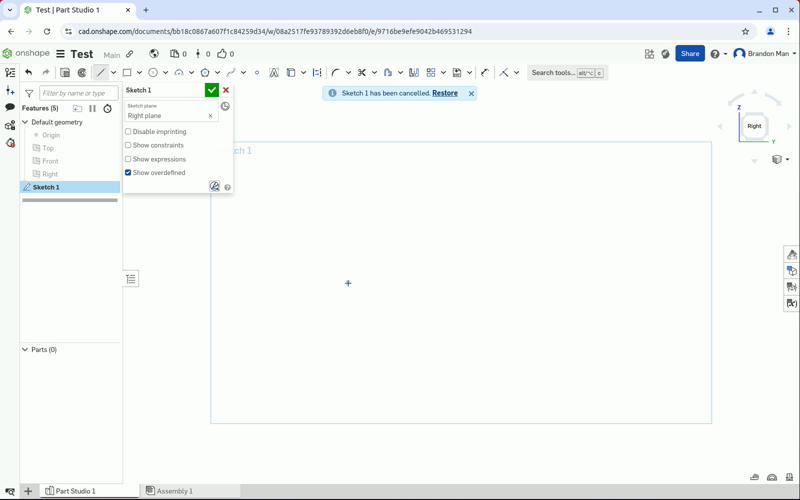
mouse_move(378, 282)
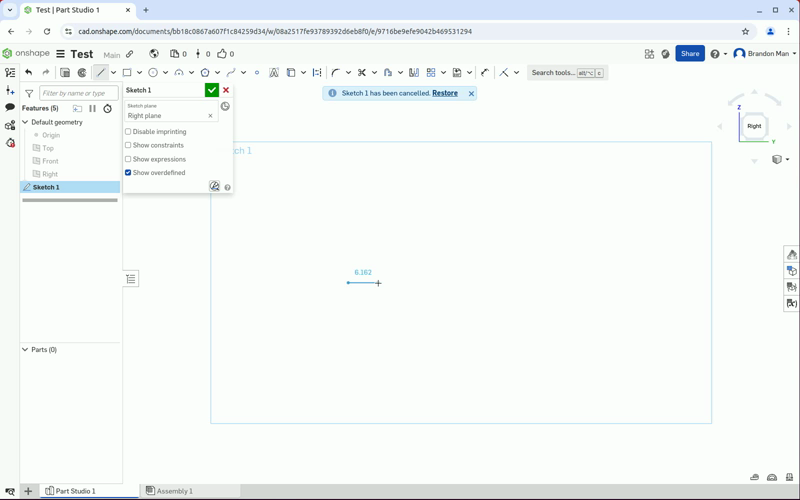
mouse_move(381, 282)
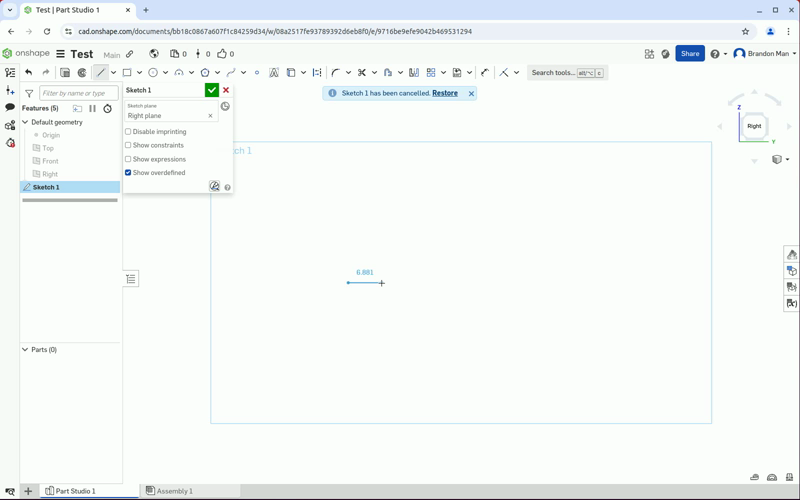
click(381, 282)
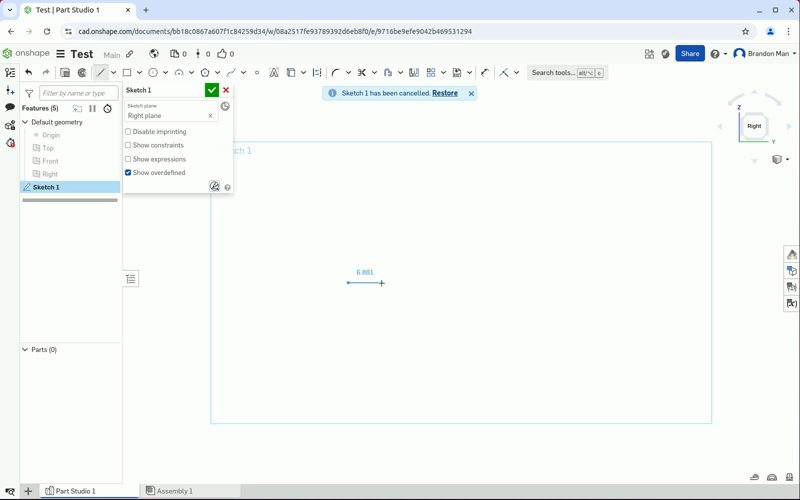
key_up(shift)
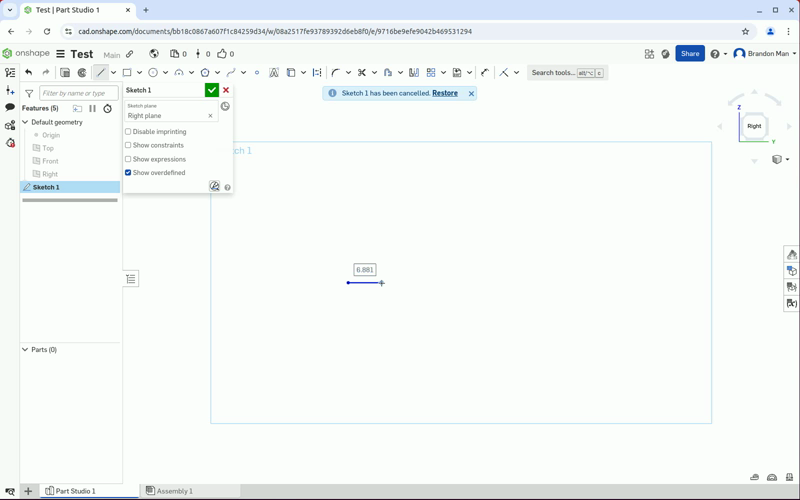
key_down(shift)
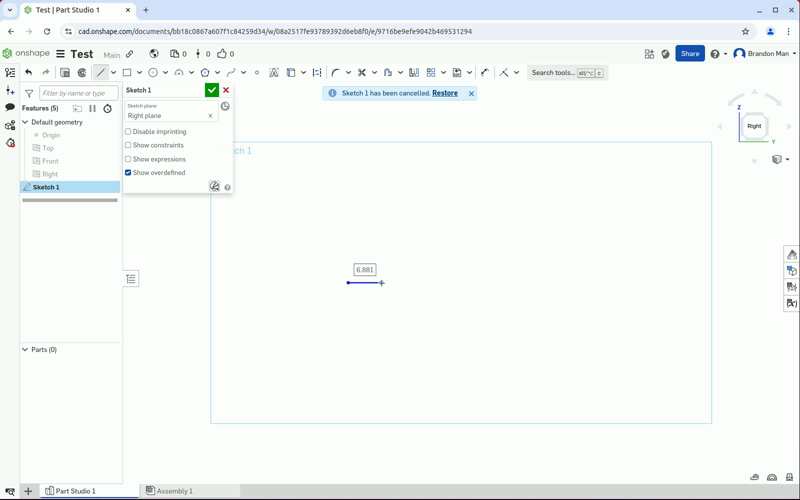
mouse_move(545, 282)
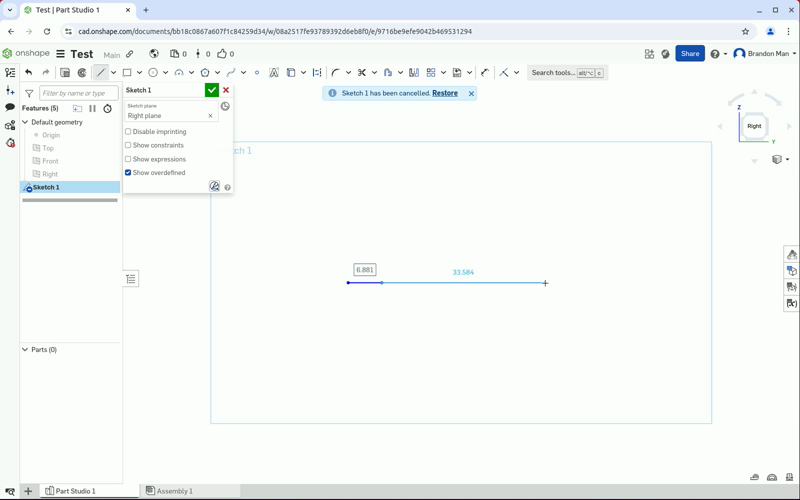
click(545, 282)
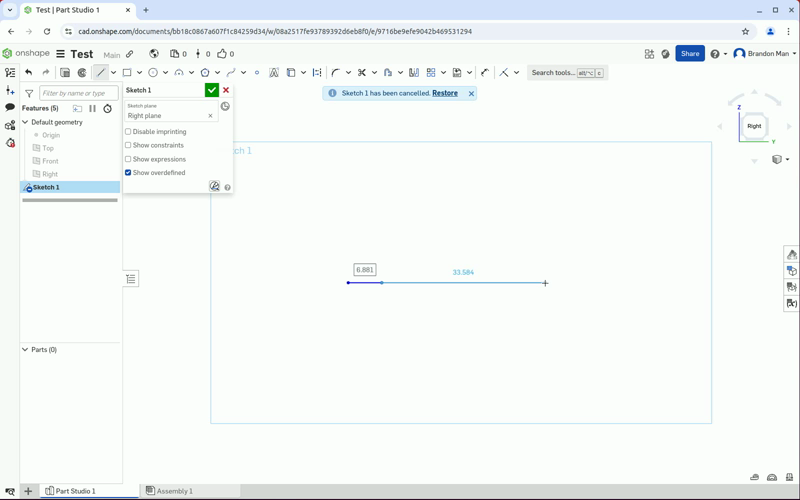
key_up(shift)
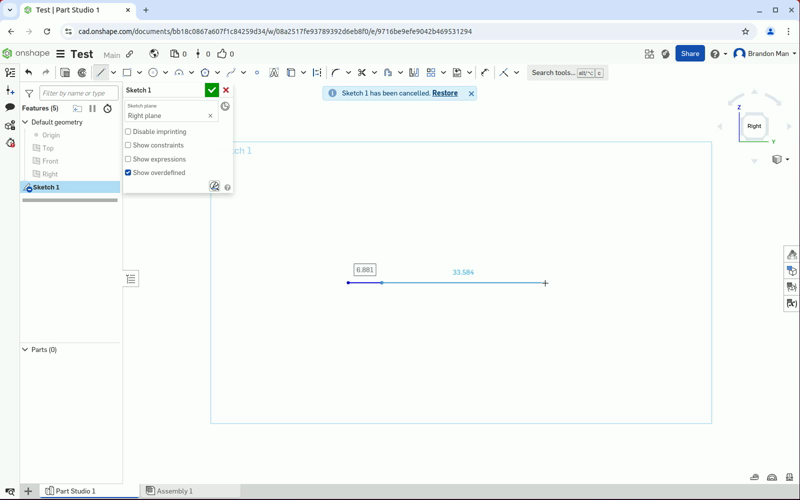
key_down(shift)
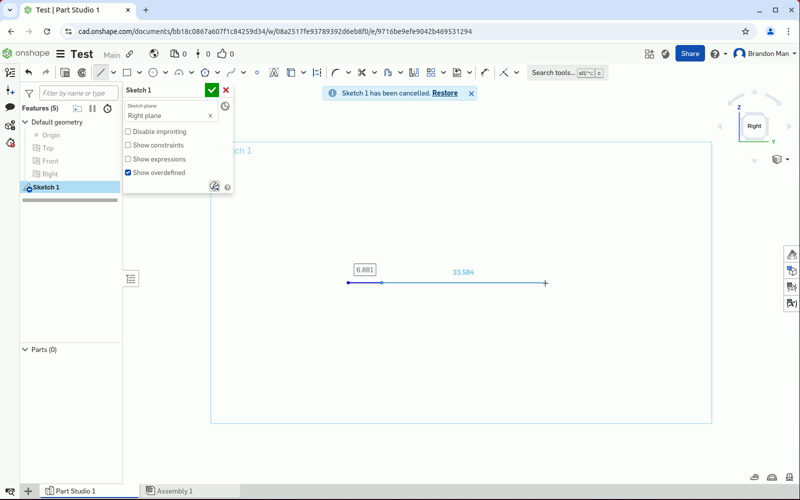
mouse_move(575, 282)
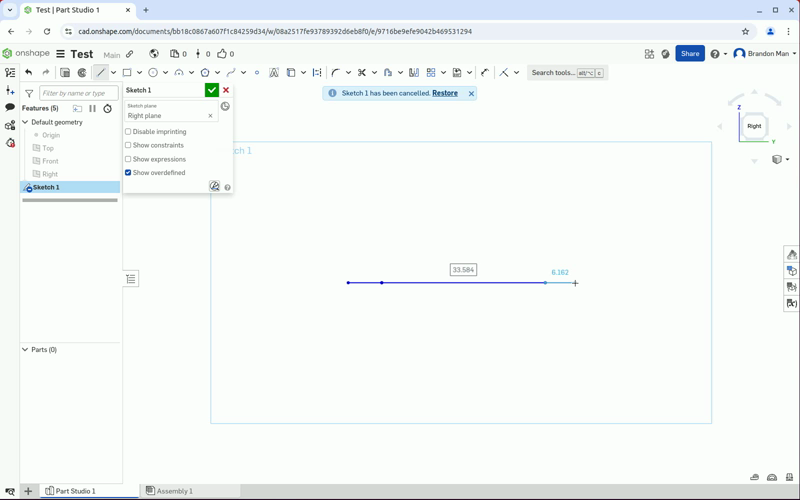
mouse_move(545, 274)
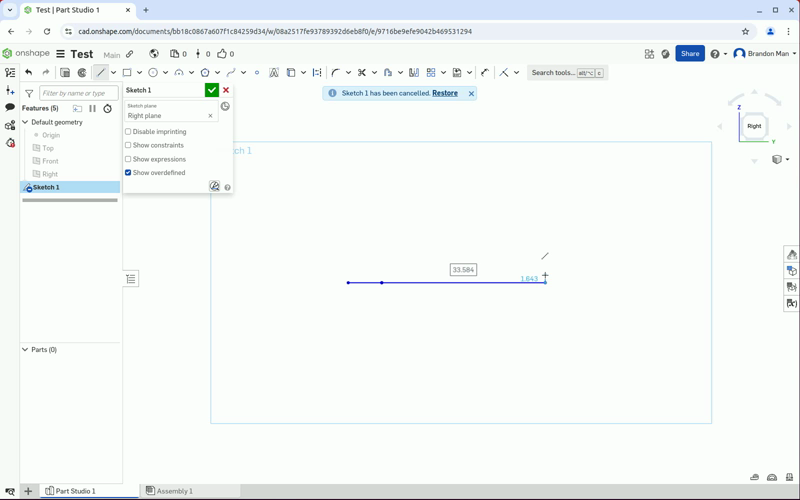
click(545, 274)
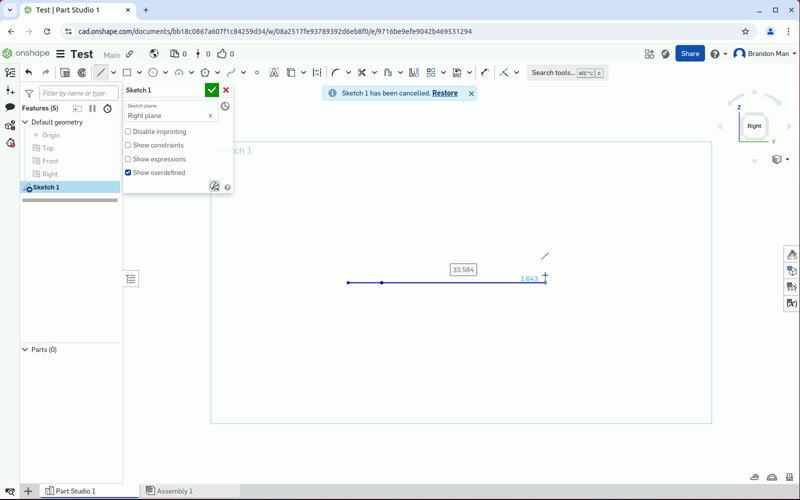
key_up(shift)
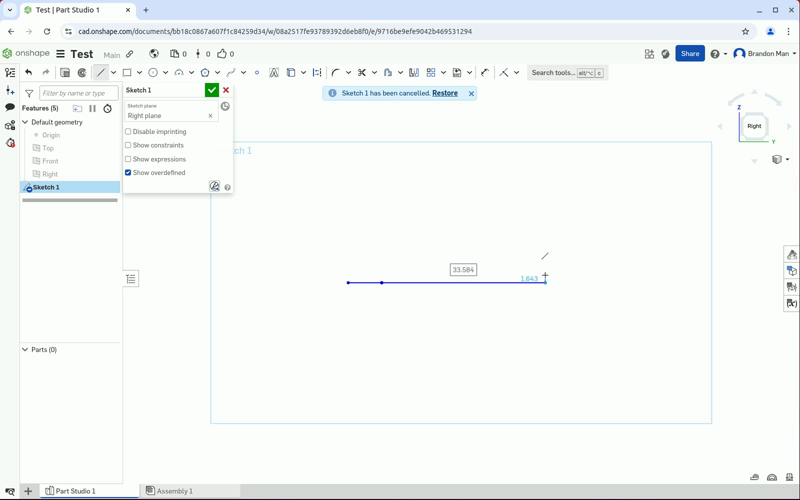
key_down(shift)
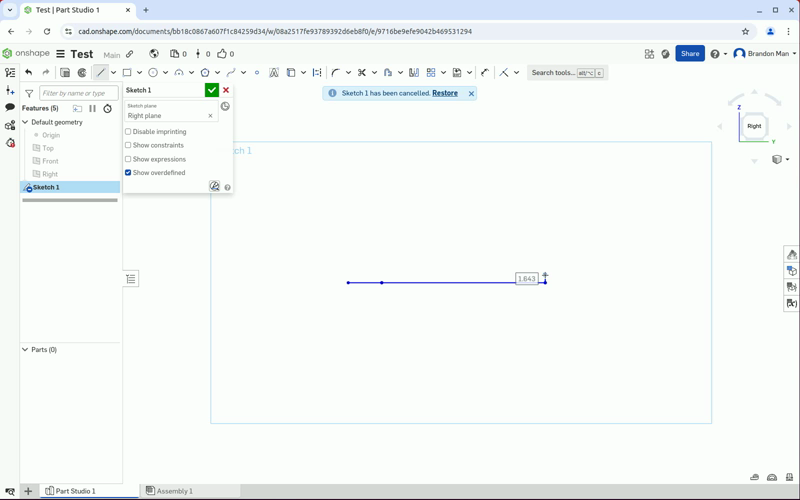
mouse_move(381, 235)
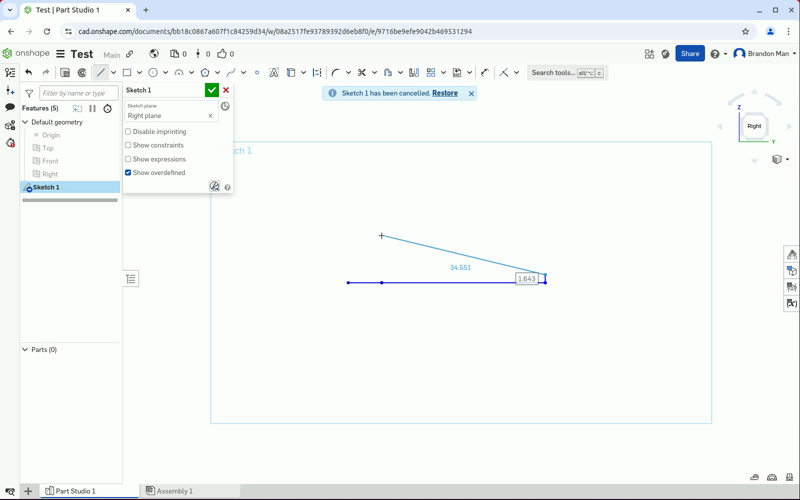
click(381, 235)
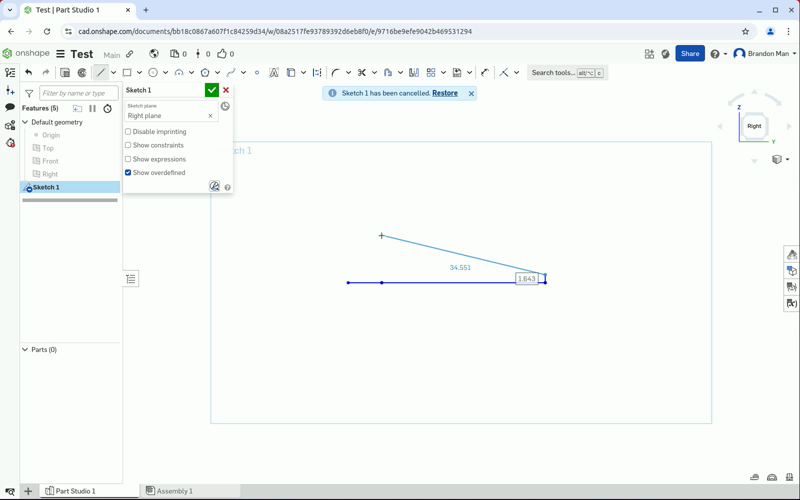
key_up(shift)
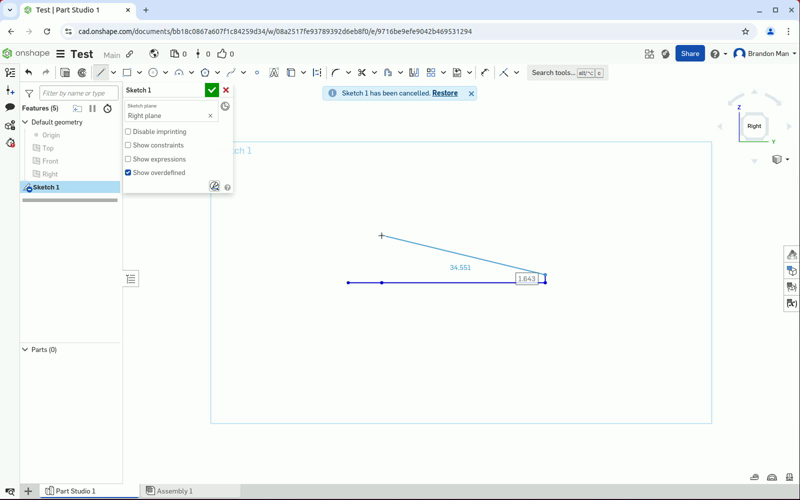
key_down(shift)
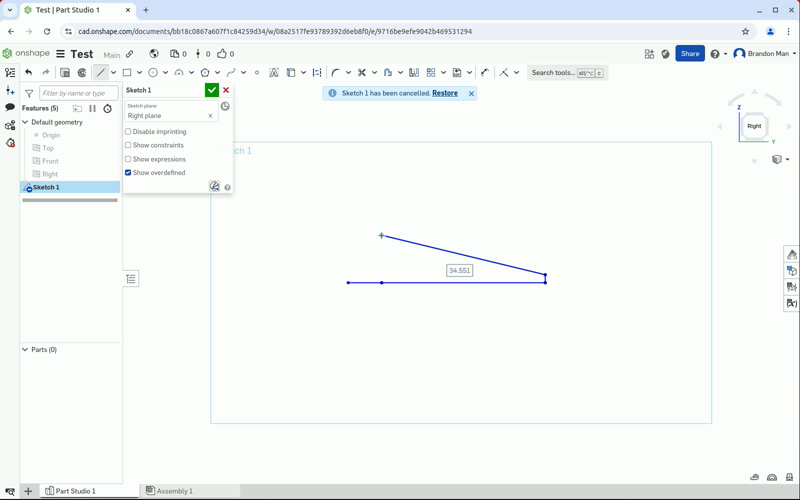
mouse_move(411, 235)
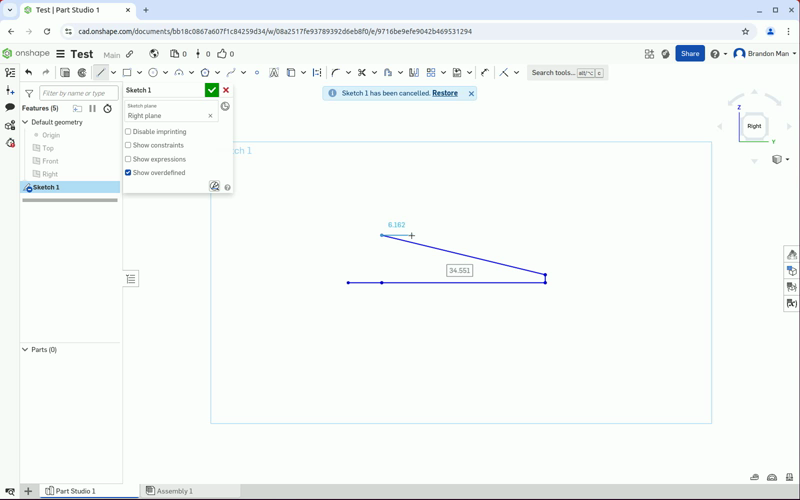
mouse_move(381, 260)
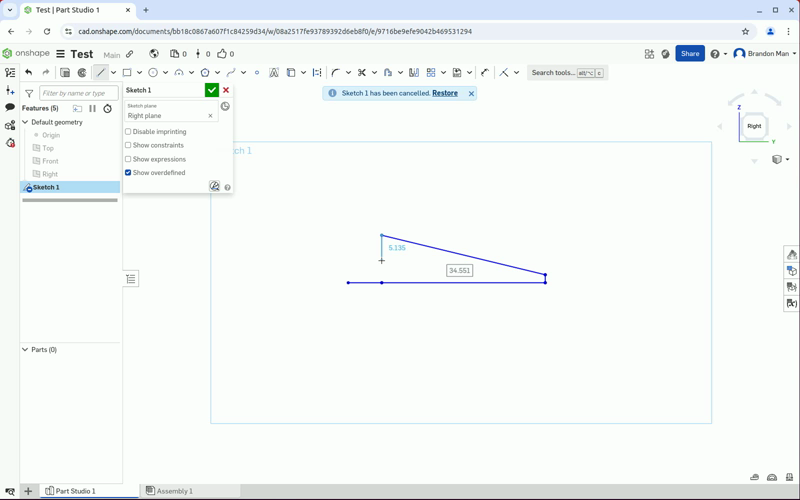
click(381, 260)
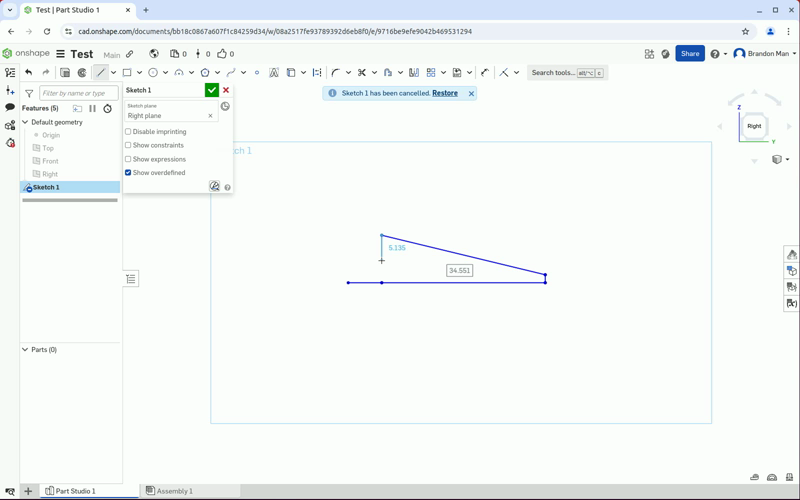
key_up(shift)
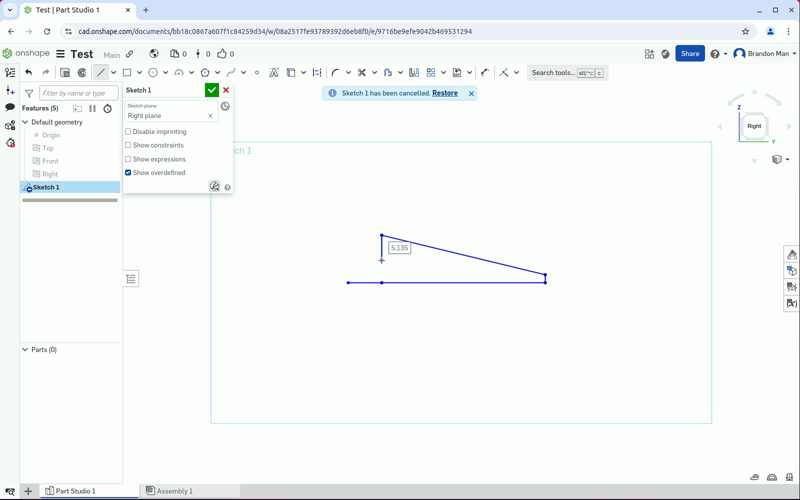
key_down(shift)
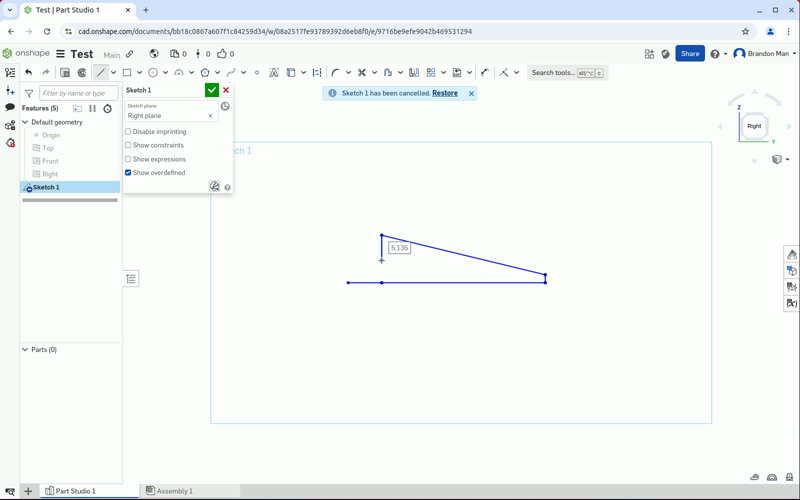
mouse_move(411, 260)
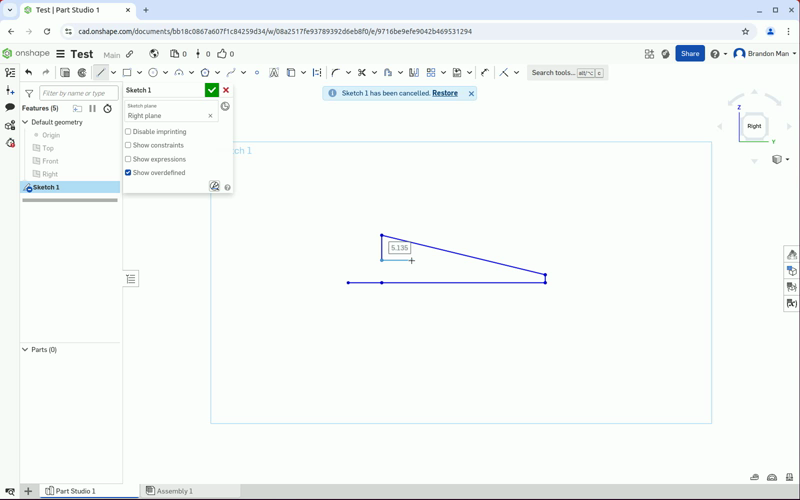
mouse_move(348, 260)
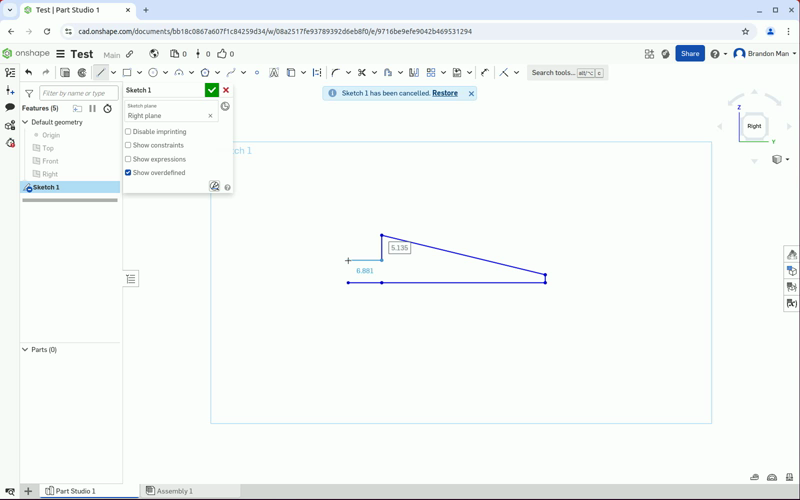
click(348, 260)
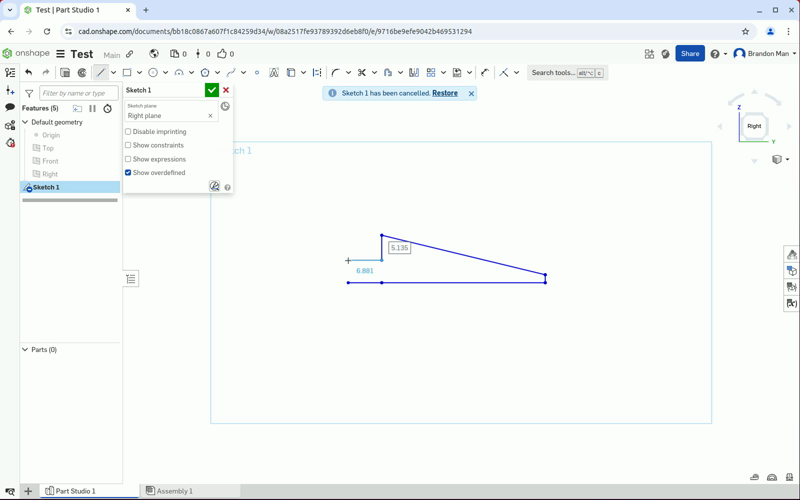
key_up(shift)
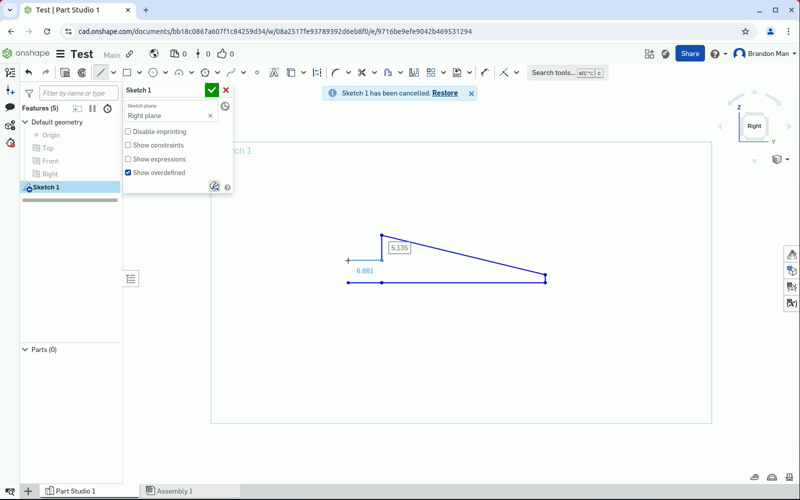
mouse_move(378, 260)
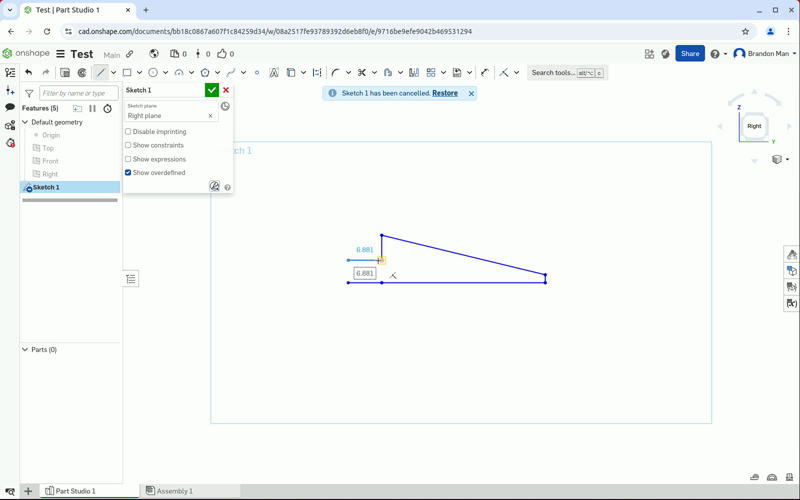
key_down(shift)
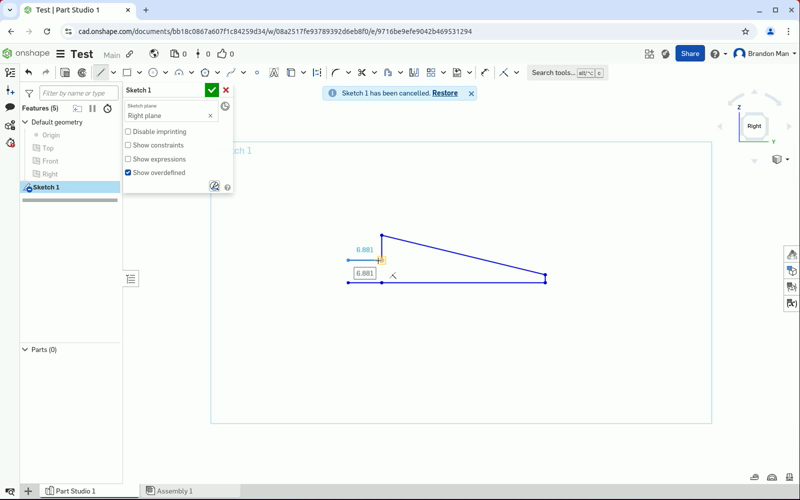
mouse_move(348, 282)
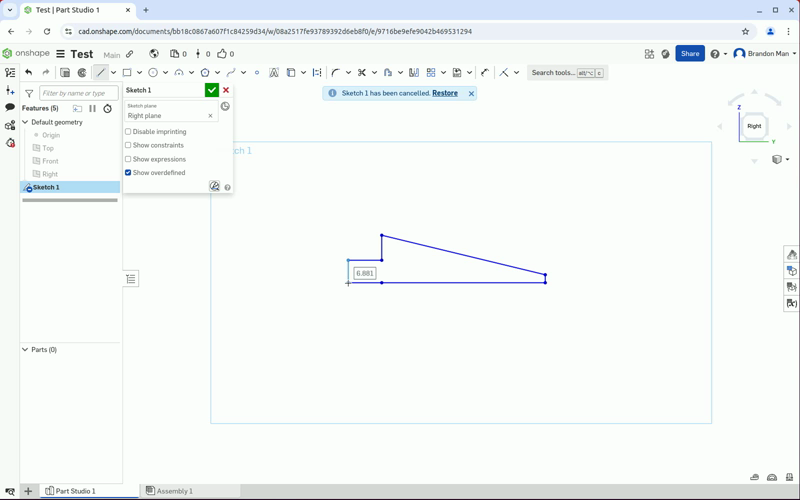
key_up(shift)
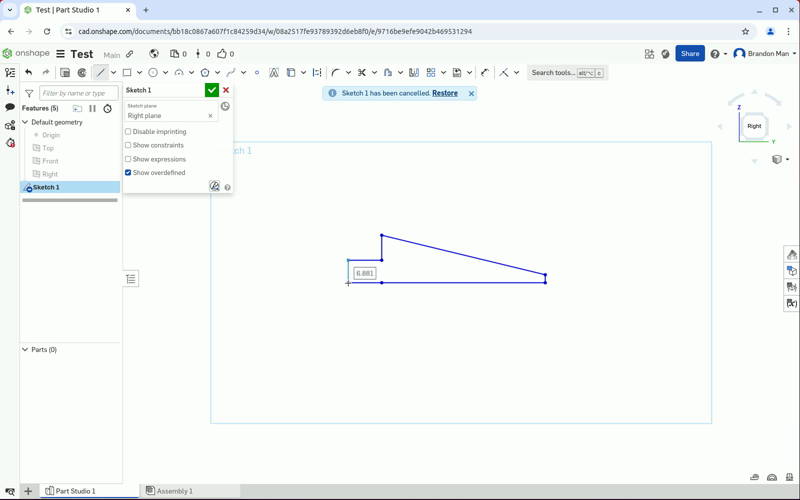
click(348, 282)
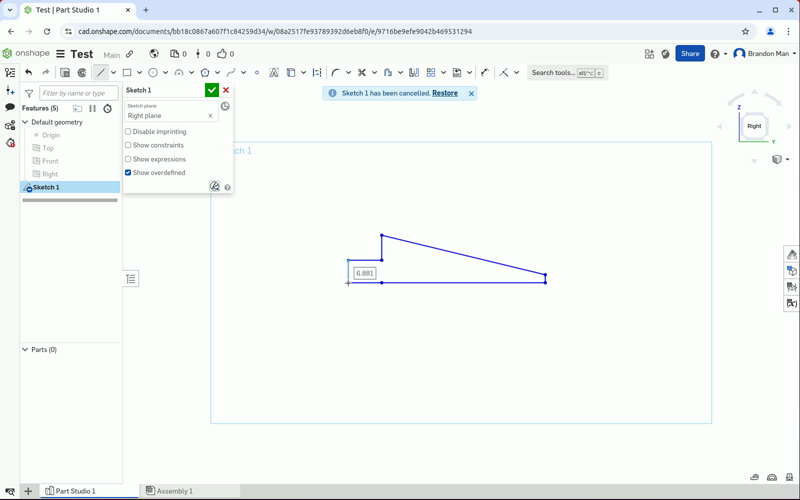
key(esc)
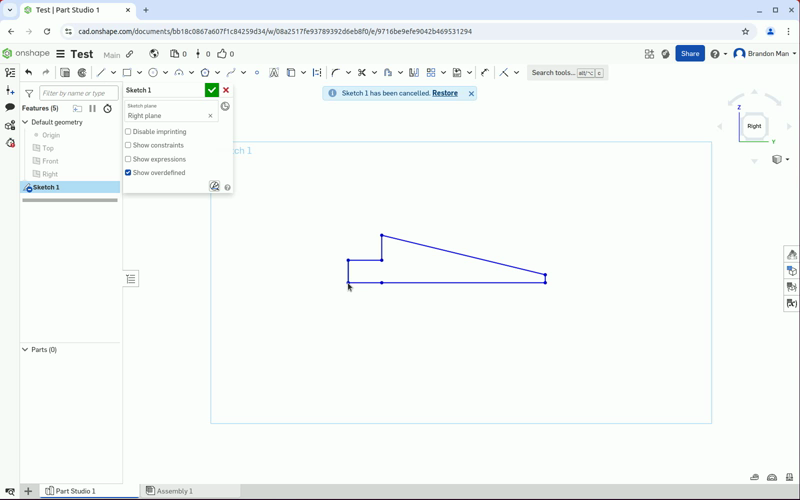
mouse_move(489, 265)
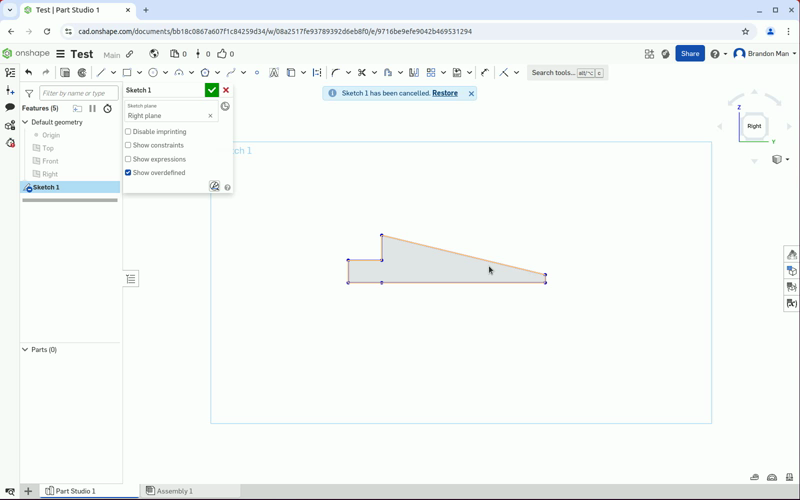
click(489, 265)
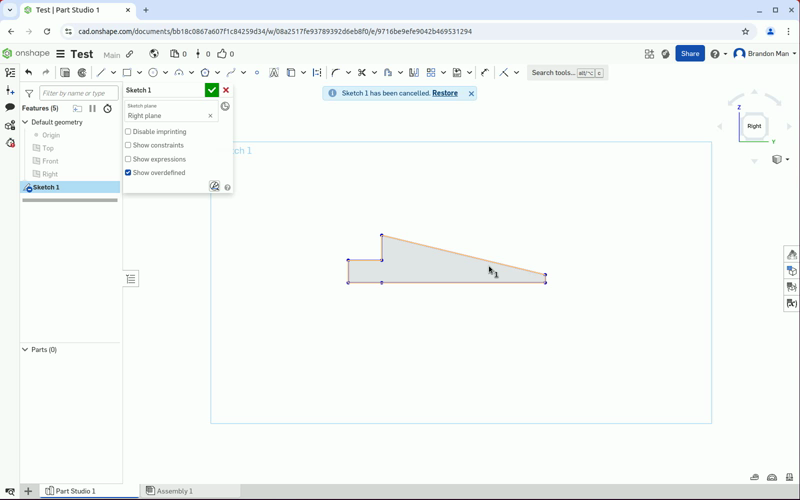
mouse_move(73, 352)
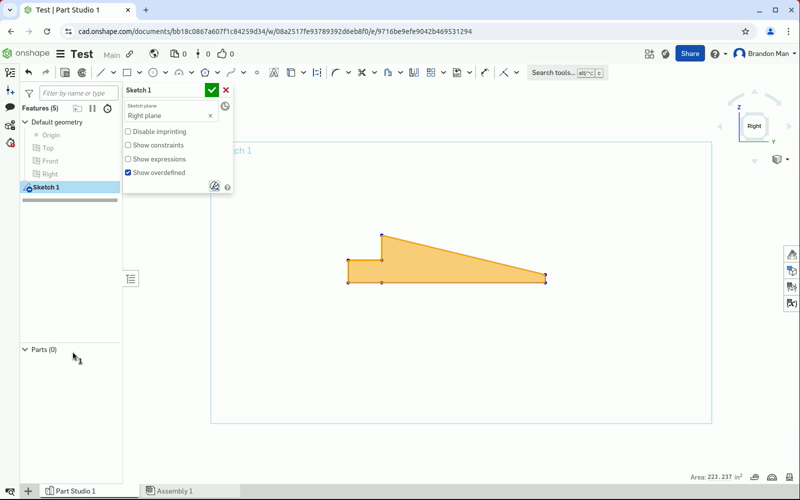
key(shift+y)
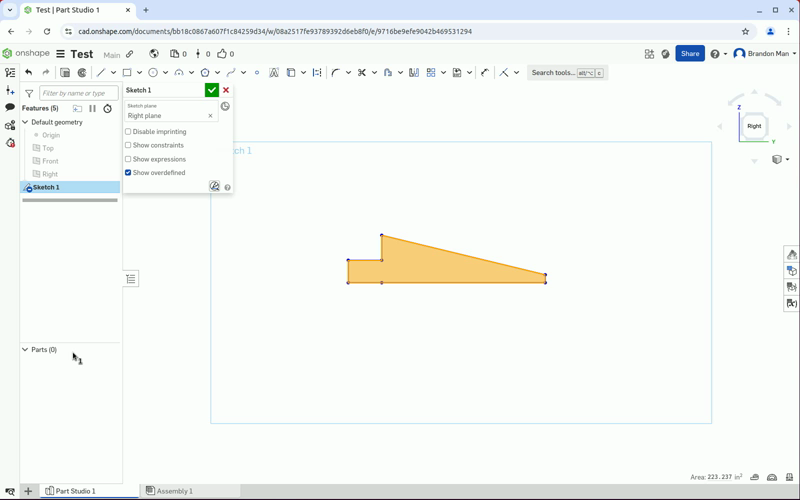
key(shift+e)
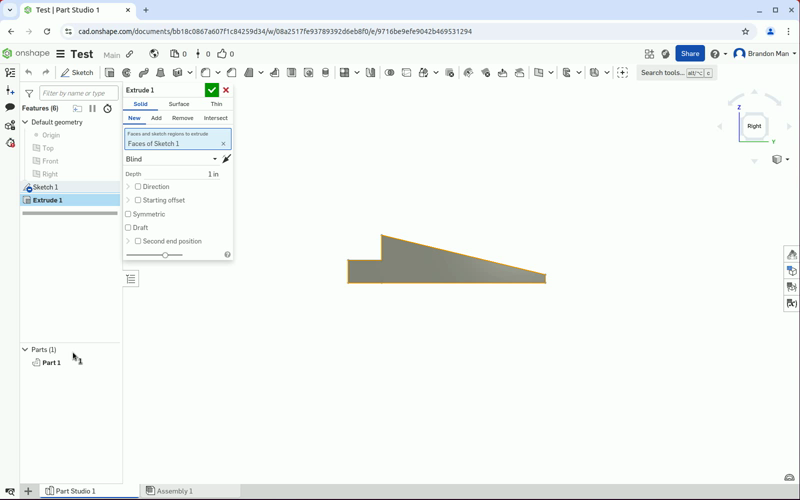
mouse_move(143, 106)
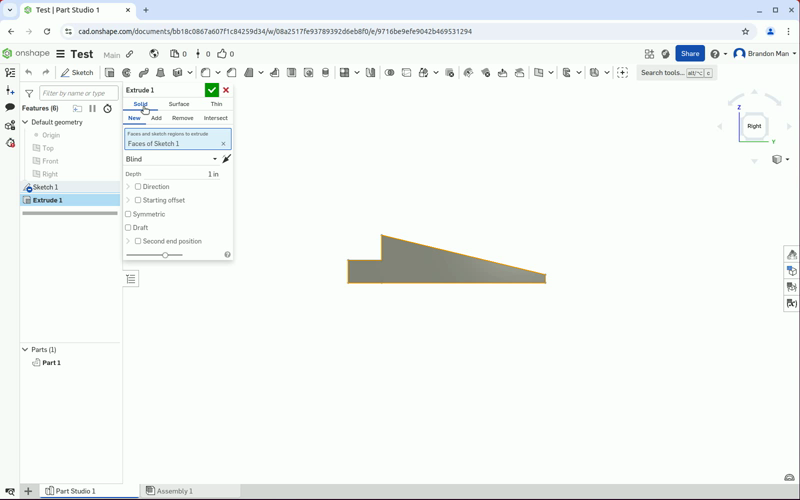
click(143, 106)
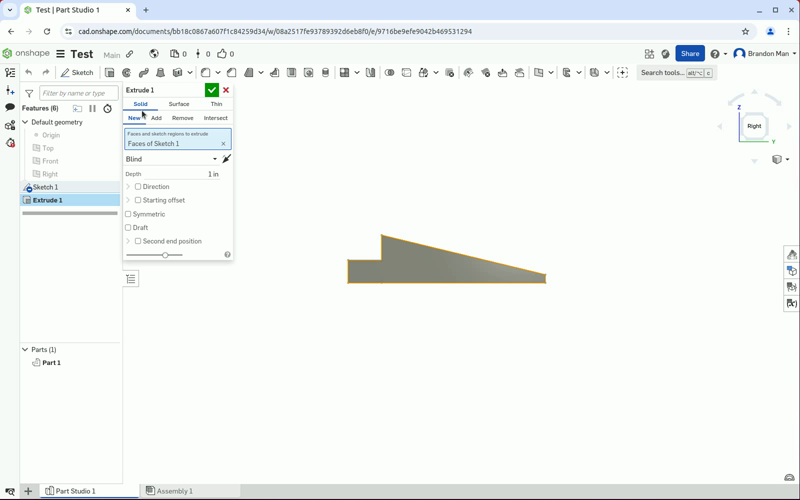
mouse_move(137, 120)
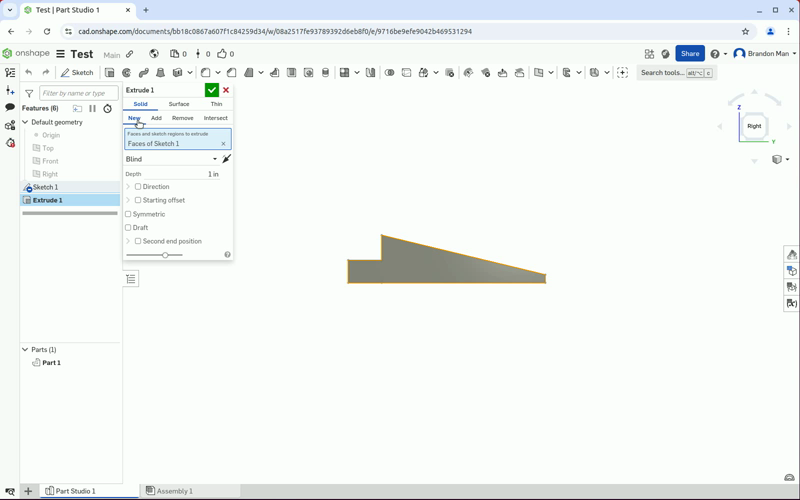
click(137, 120)
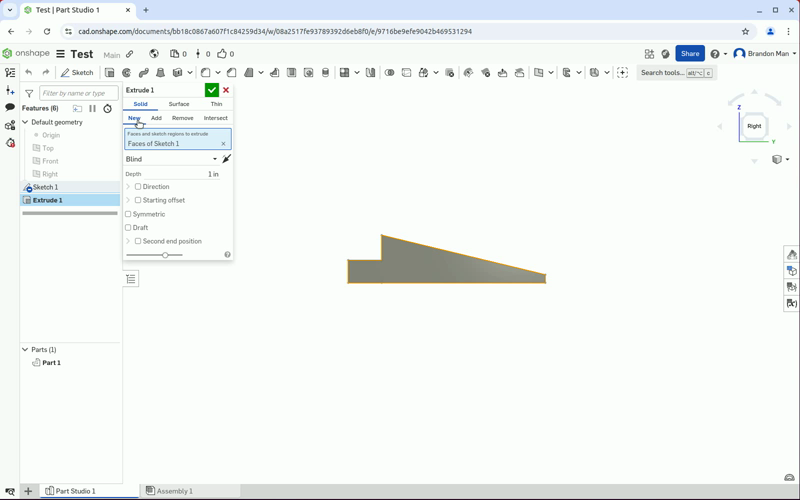
key(tab, 4)
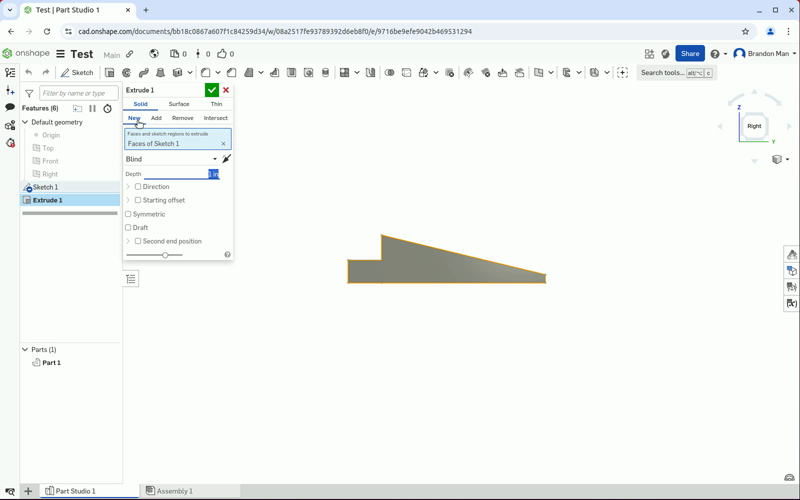
text(0.722)
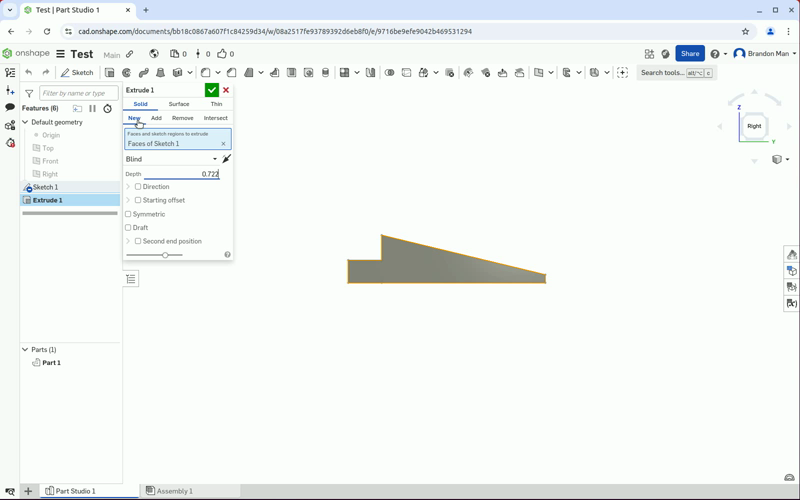
key(enter)
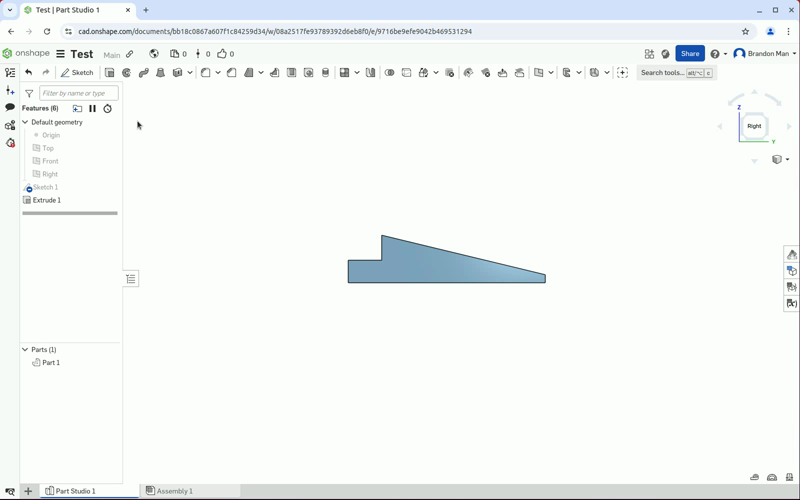
key(shift+h)
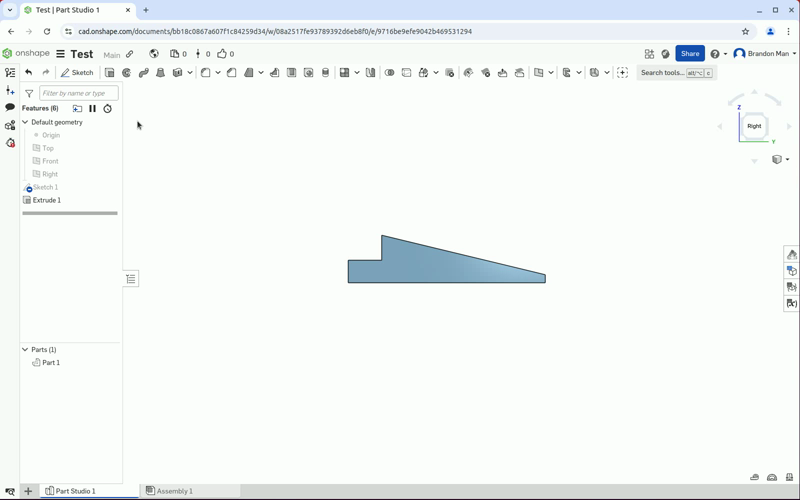
key(shift+h)
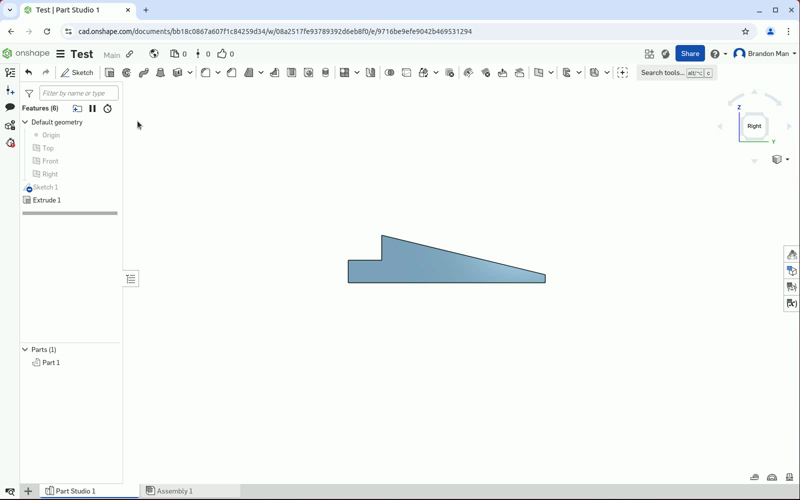
mouse_move(73, 189)
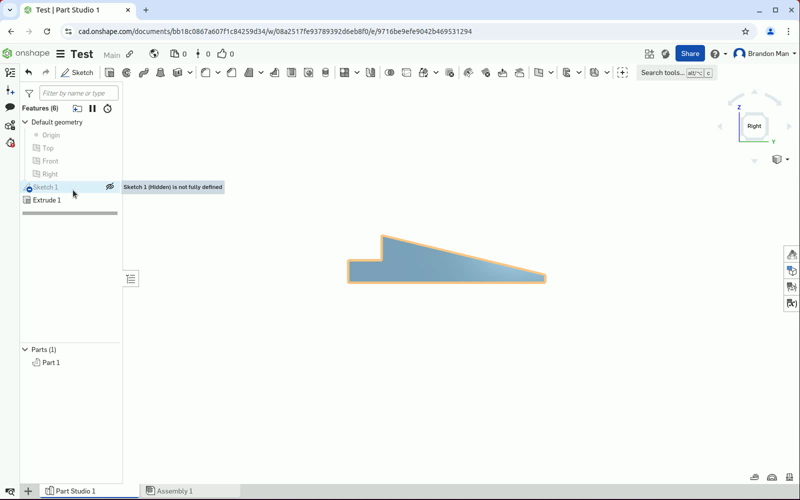
click(73, 189)
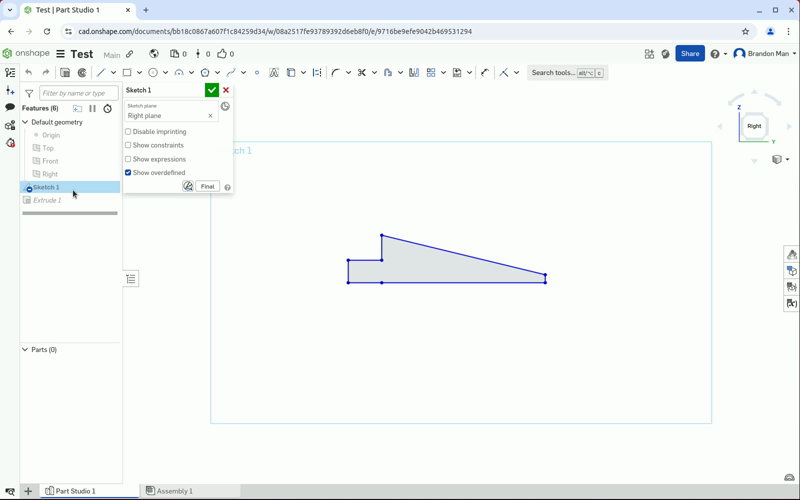
mouse_move(229, 92)
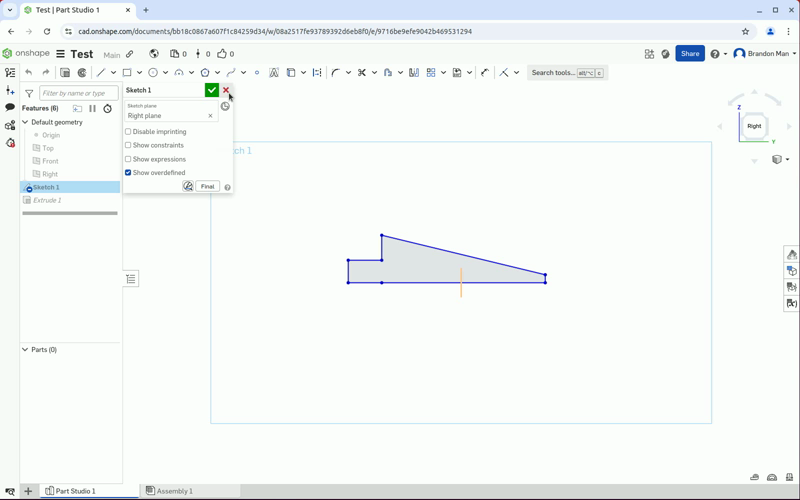
click(229, 92)
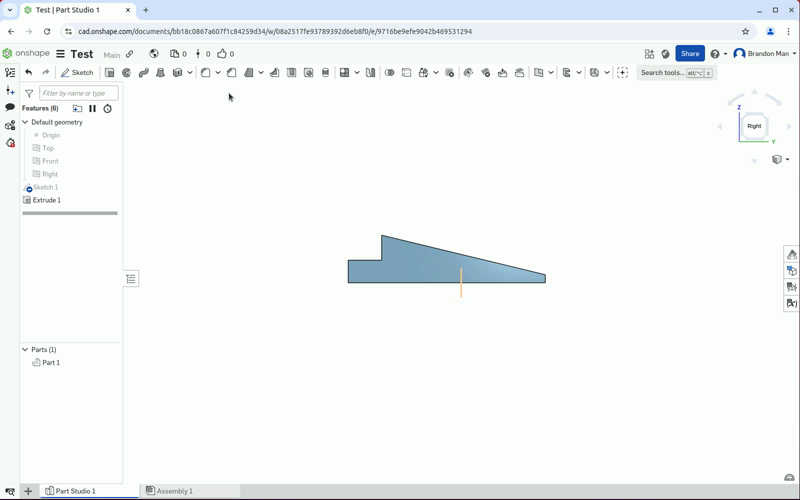
mouse_move(541, 75)
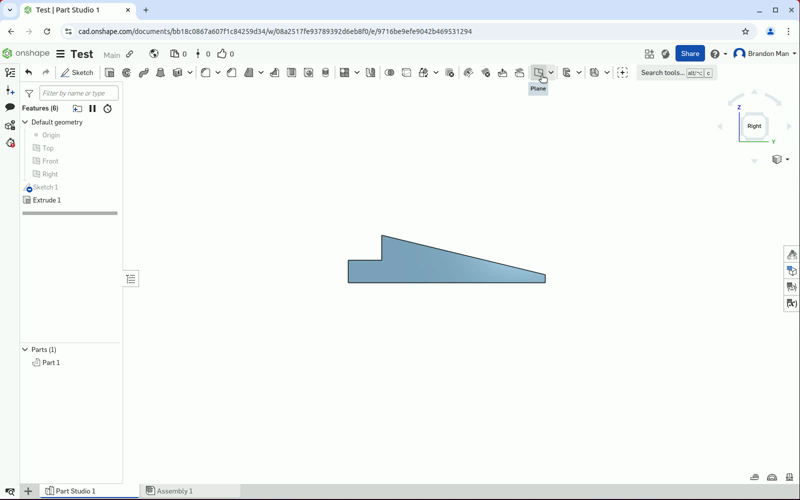
click(541, 75)
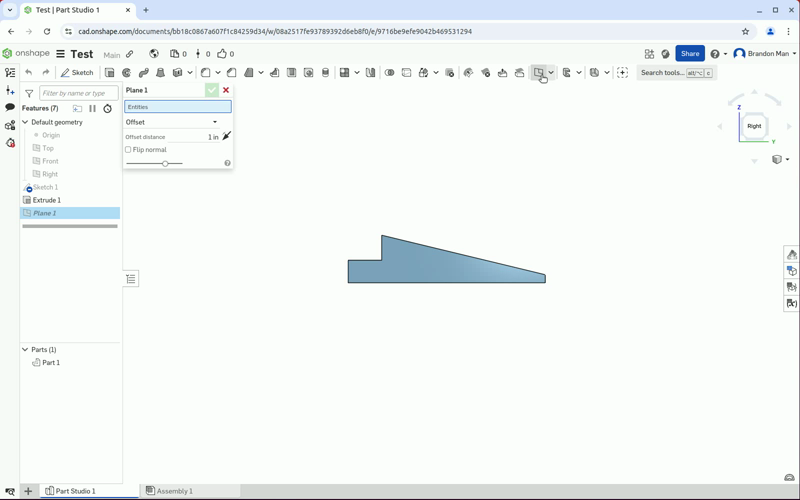
mouse_move(73, 176)
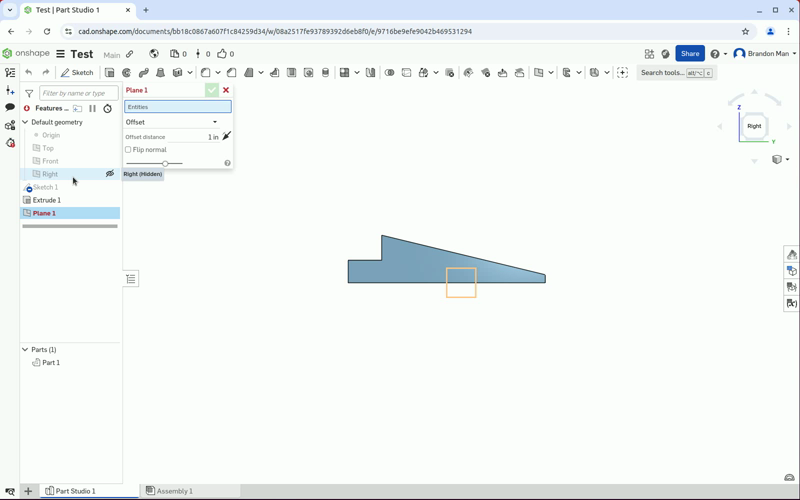
click(73, 176)
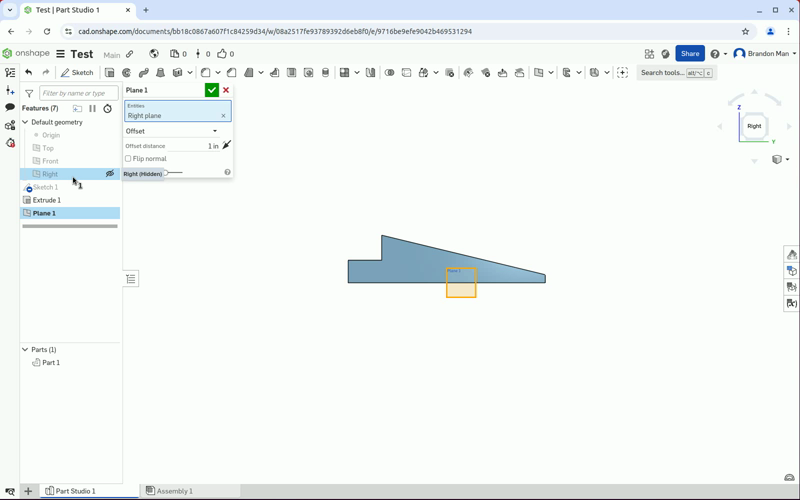
key(tab, 2)
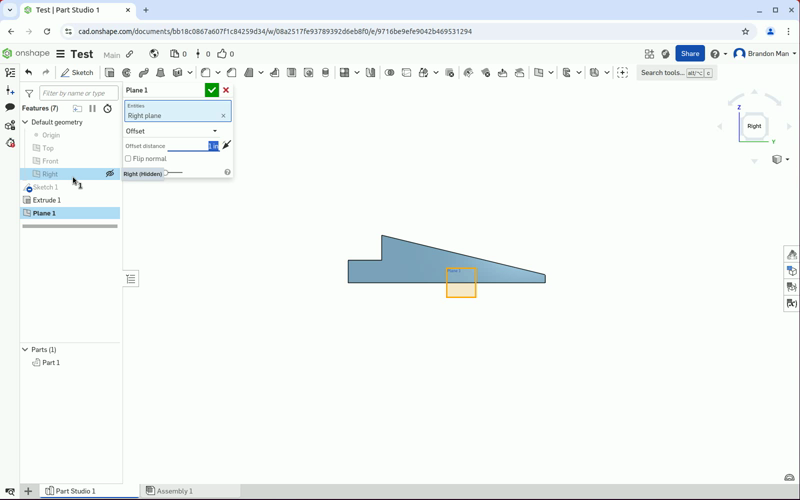
text(0.709)
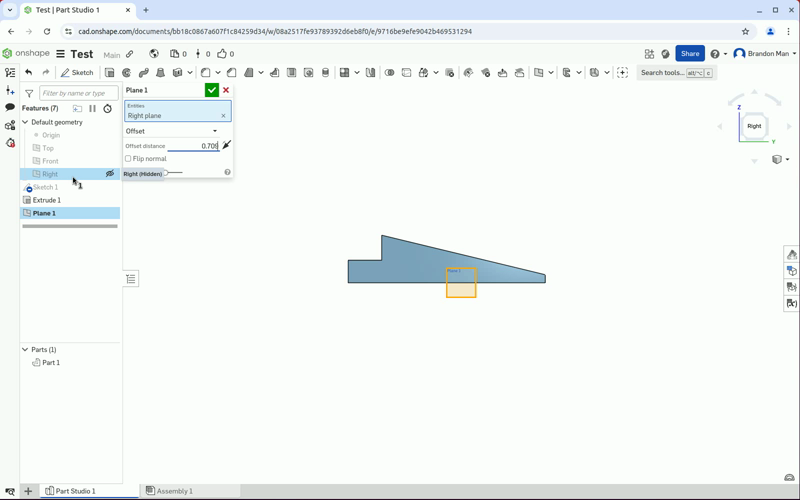
key(enter, 2)
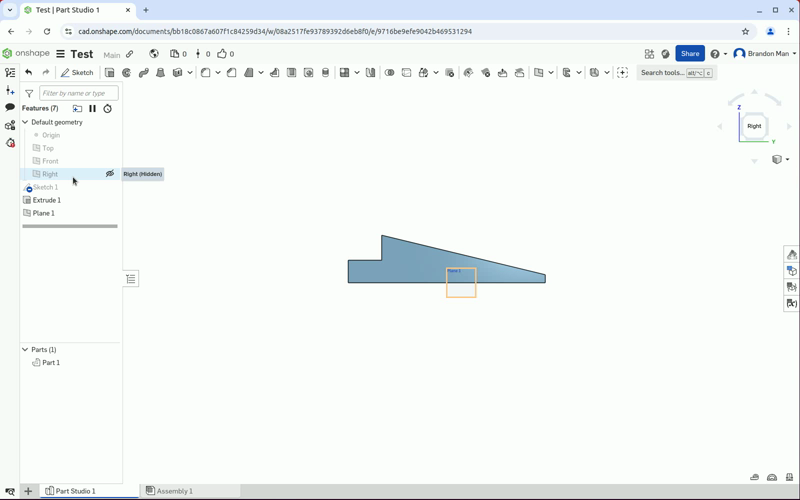
key(shift+s)
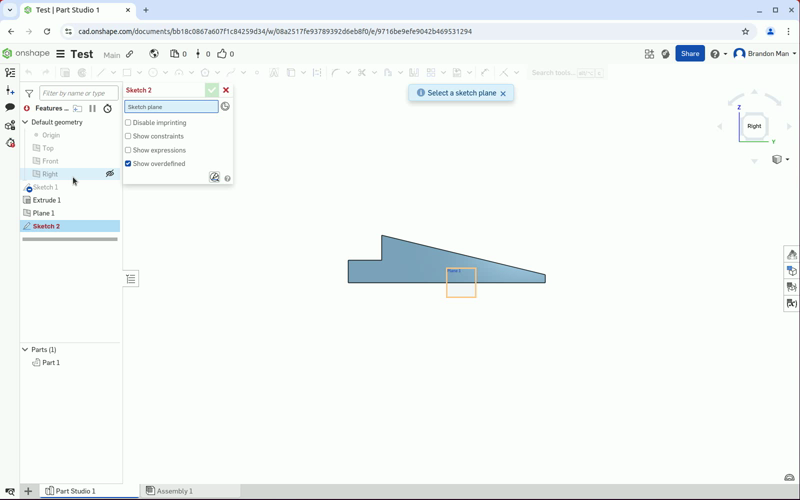
mouse_move(73, 215)
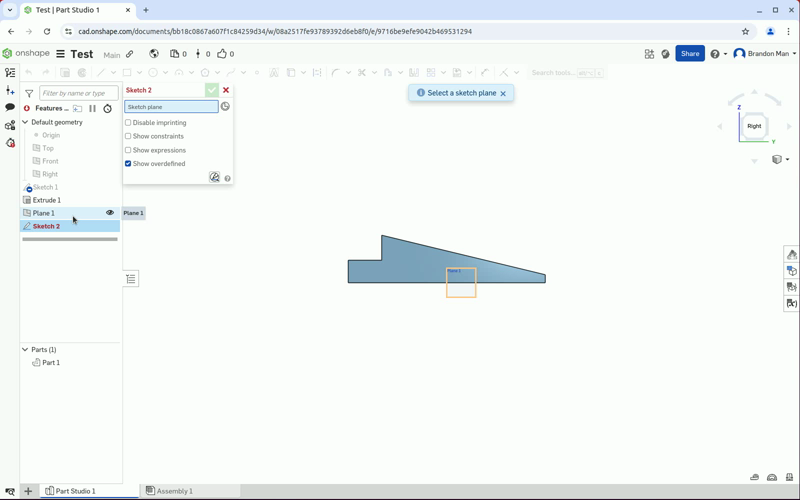
click(73, 215)
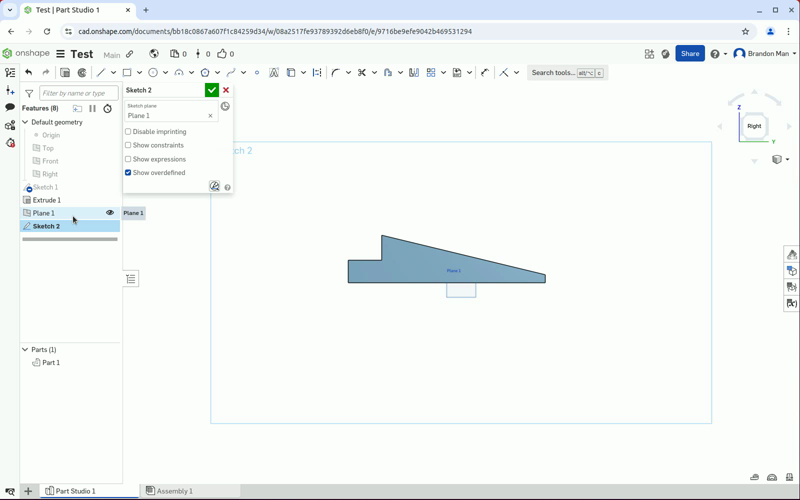
mouse_move(73, 352)
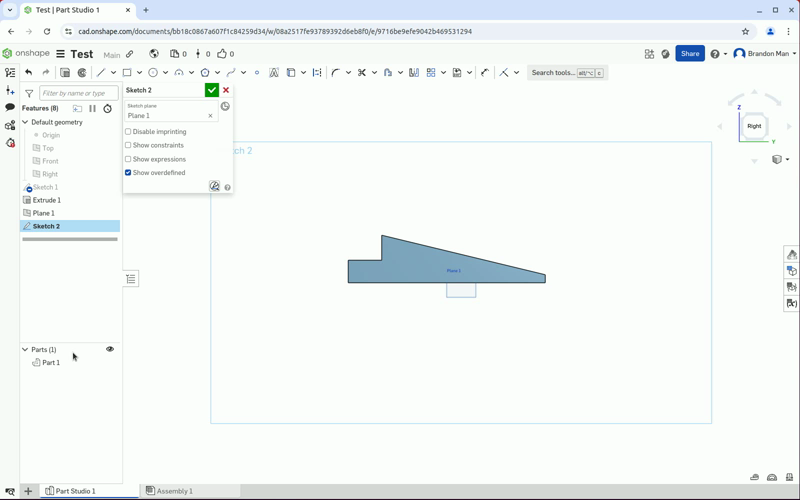
key(y)
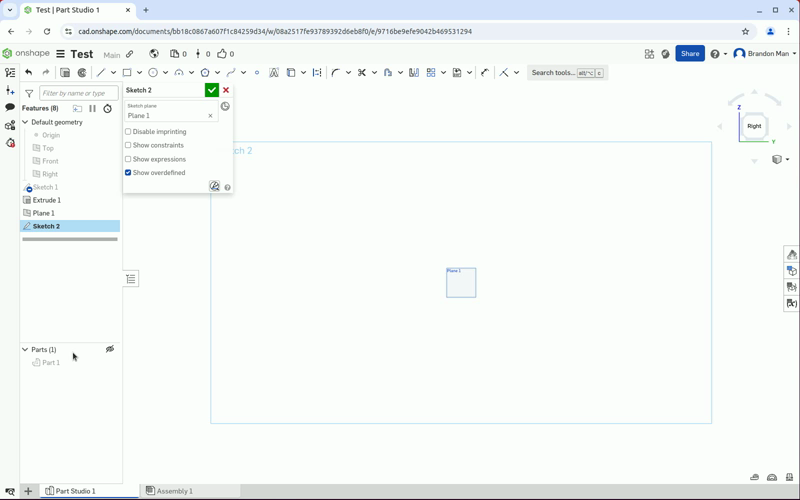
key(c)
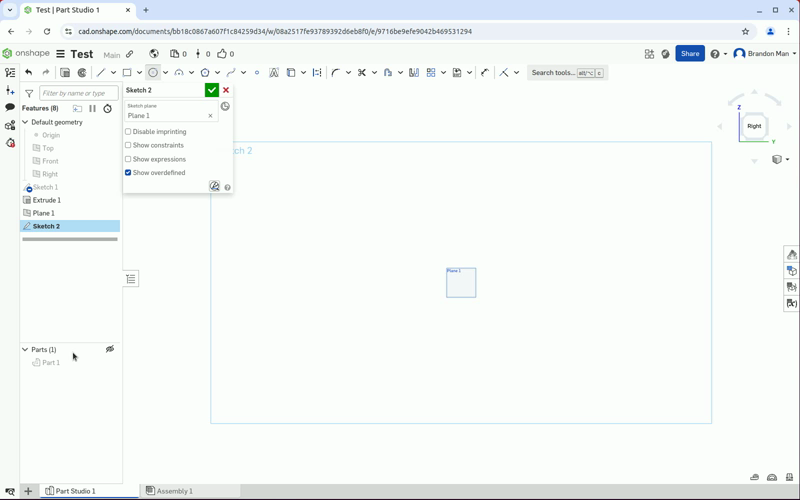
key_down(shift)
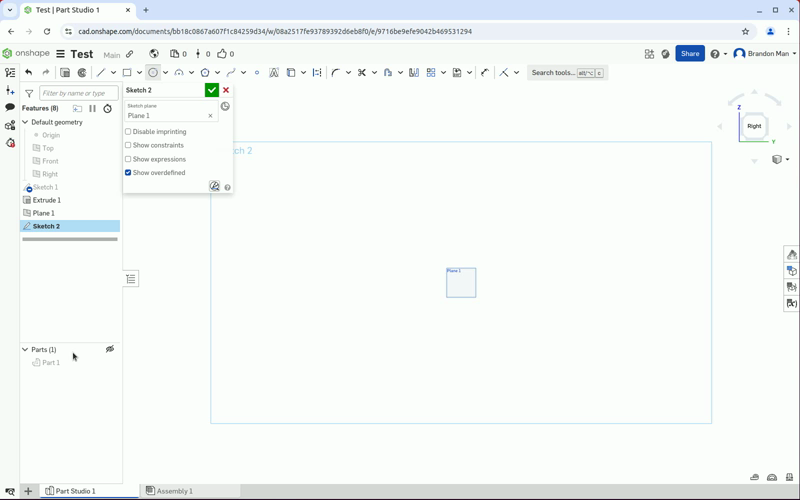
mouse_move(364, 272)
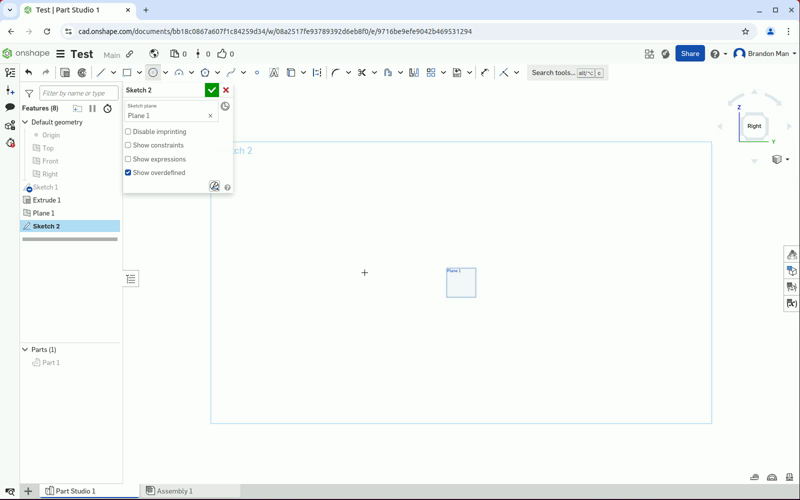
click(364, 272)
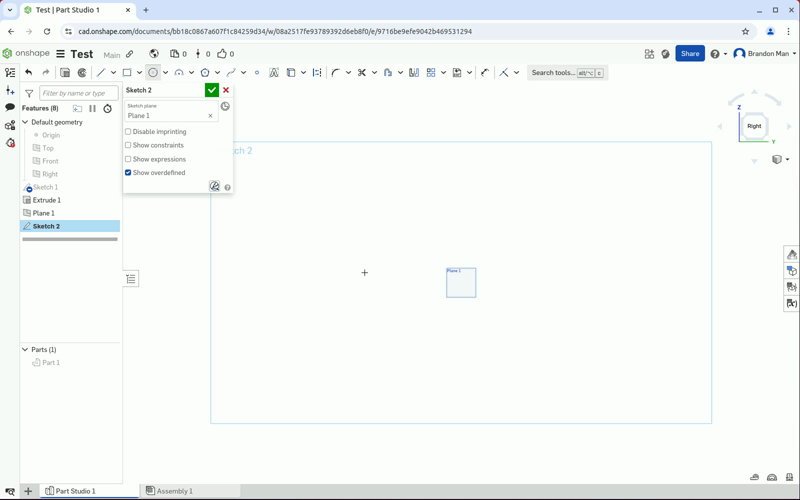
key_up(shift)
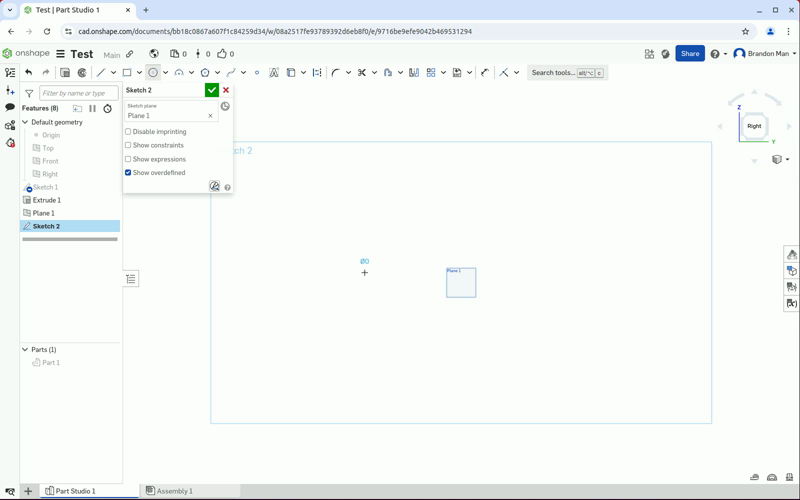
mouse_move(372, 272)
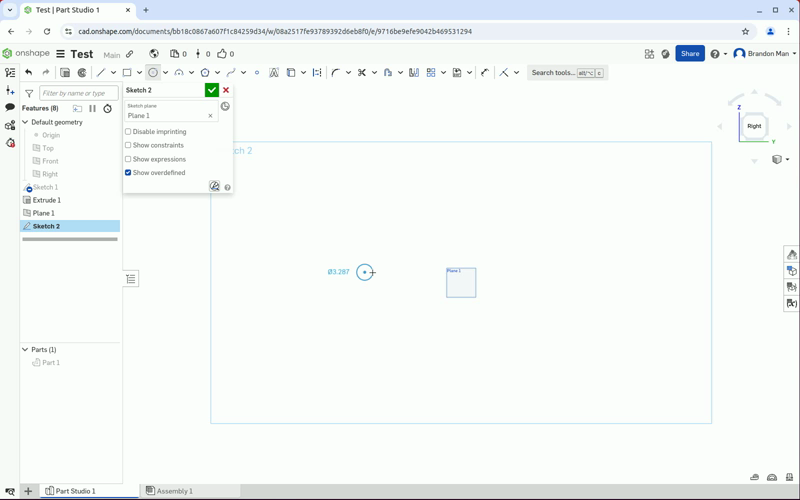
click(372, 272)
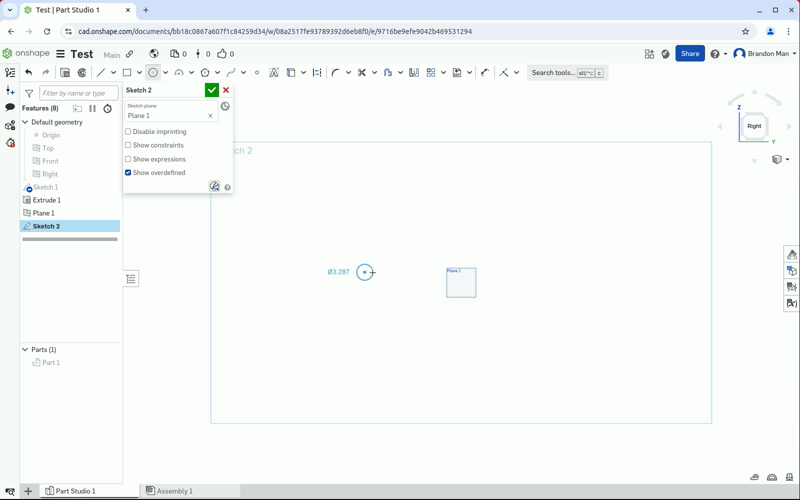
key(esc)
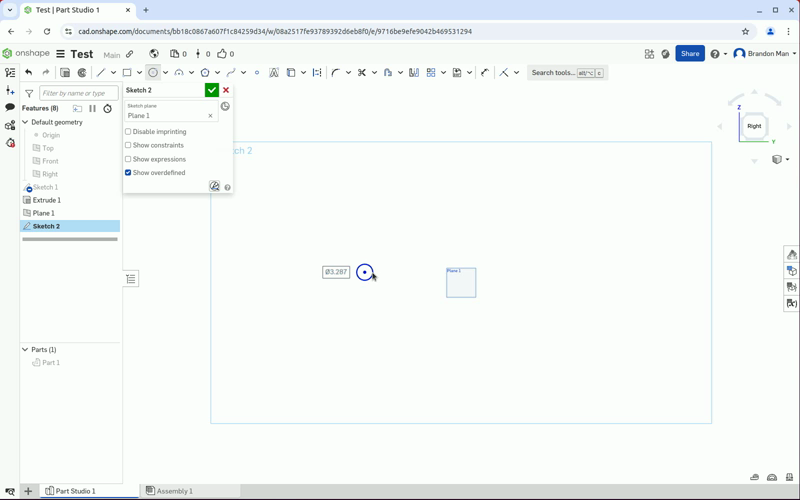
mouse_move(370, 269)
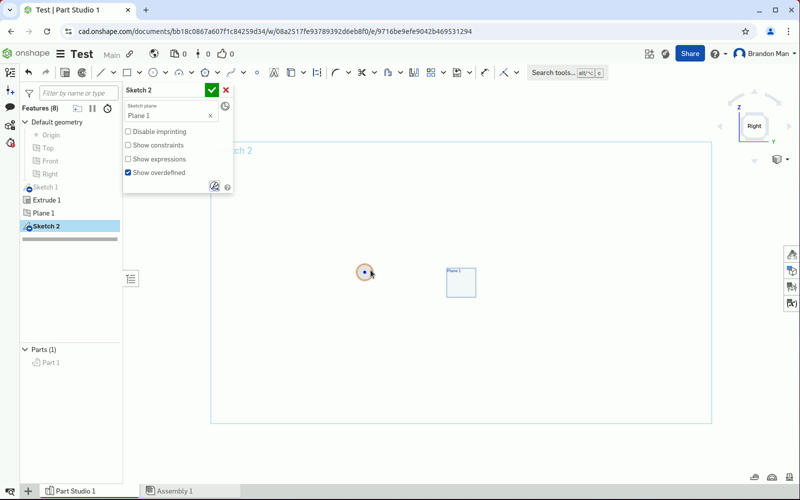
scroll(6)
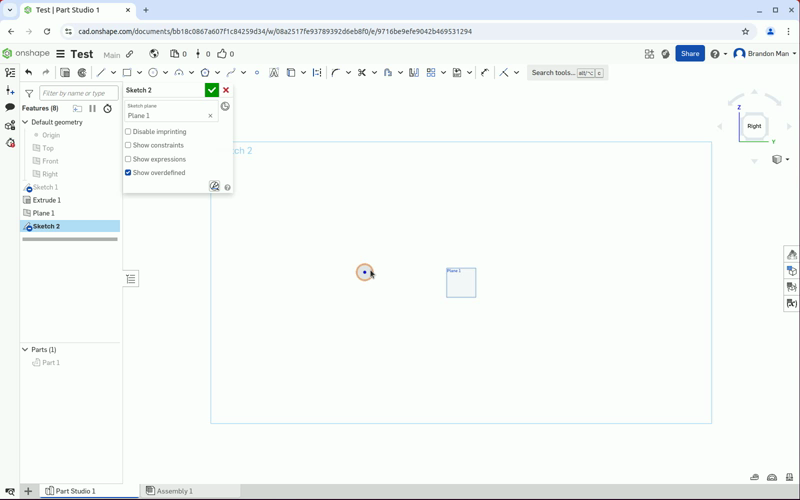
scroll(6)
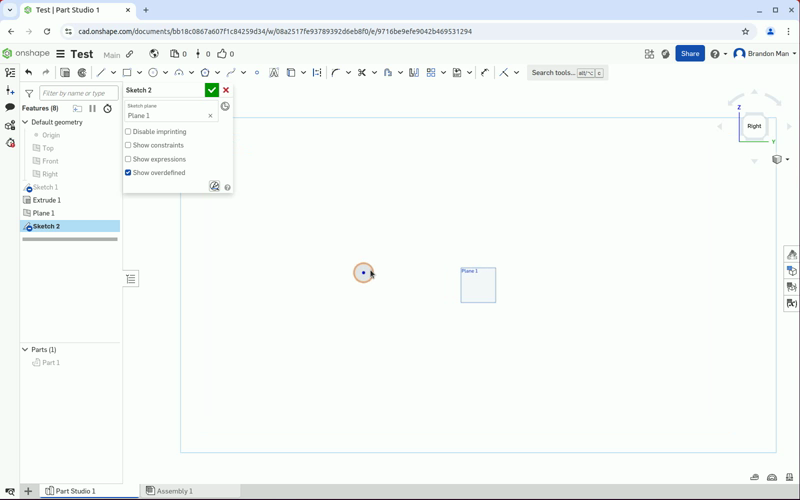
scroll(6)
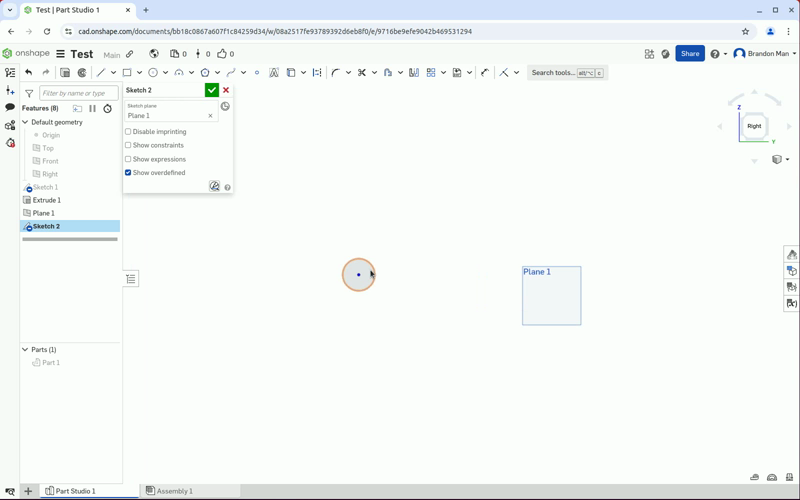
scroll(6)
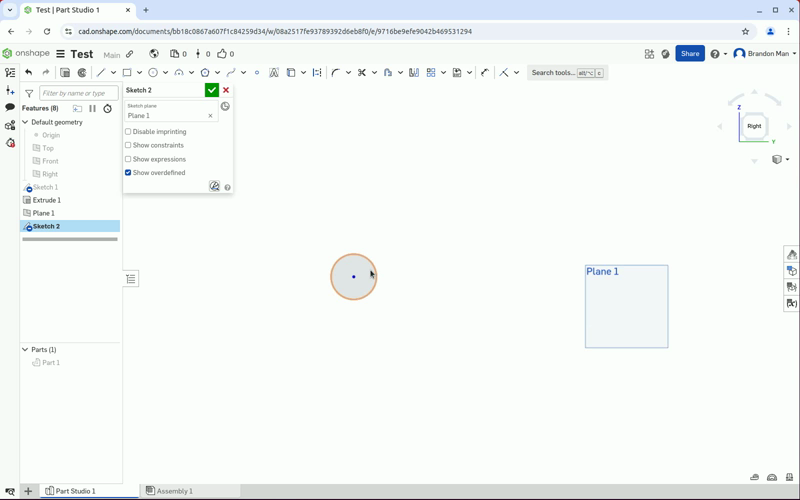
scroll(6)
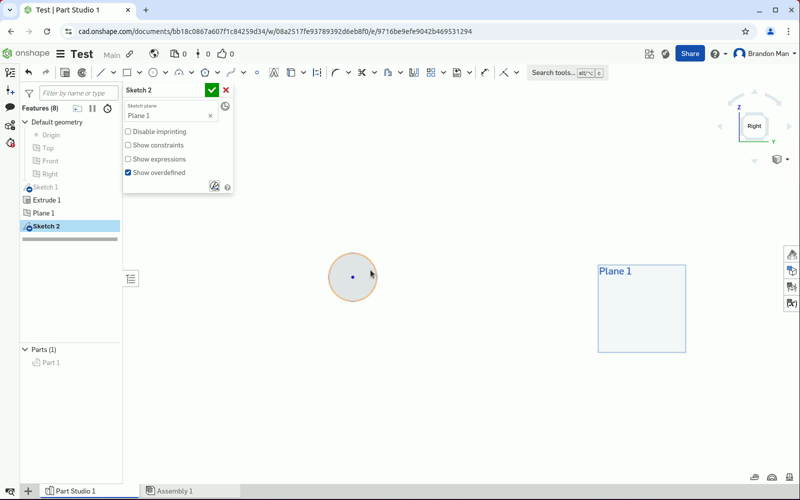
scroll(6)
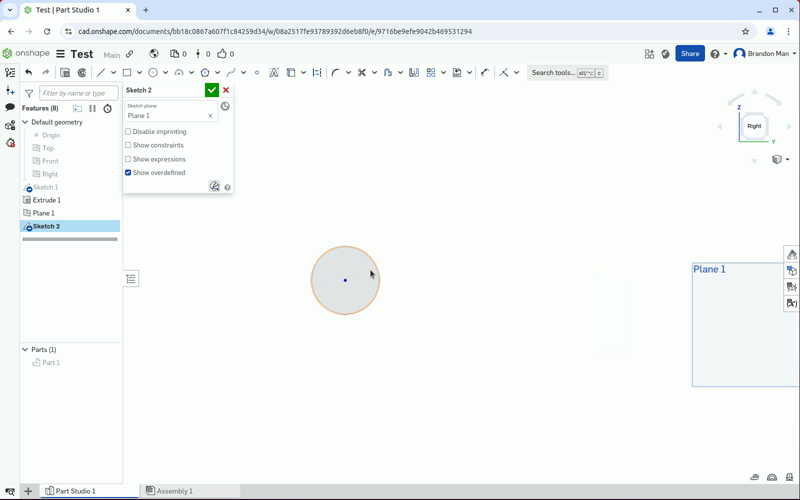
scroll(6)
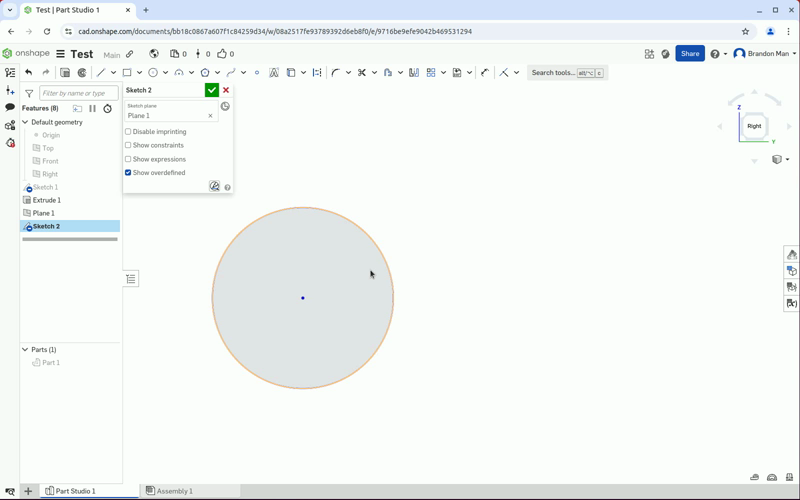
click(370, 269)
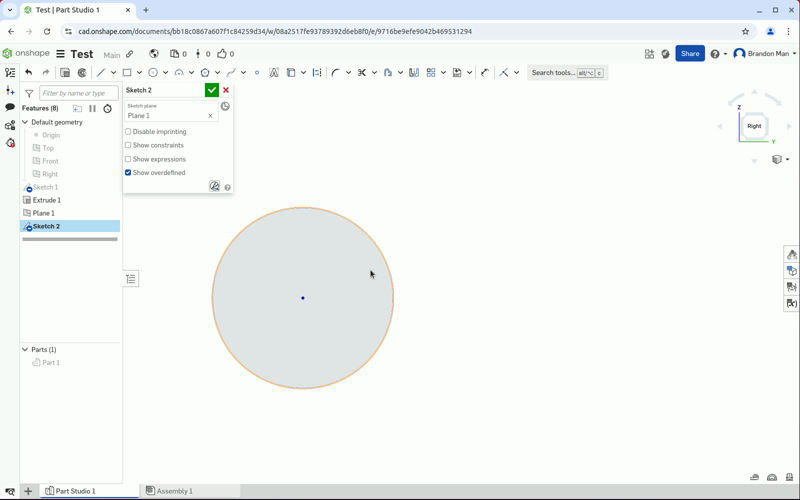
scroll(-6)
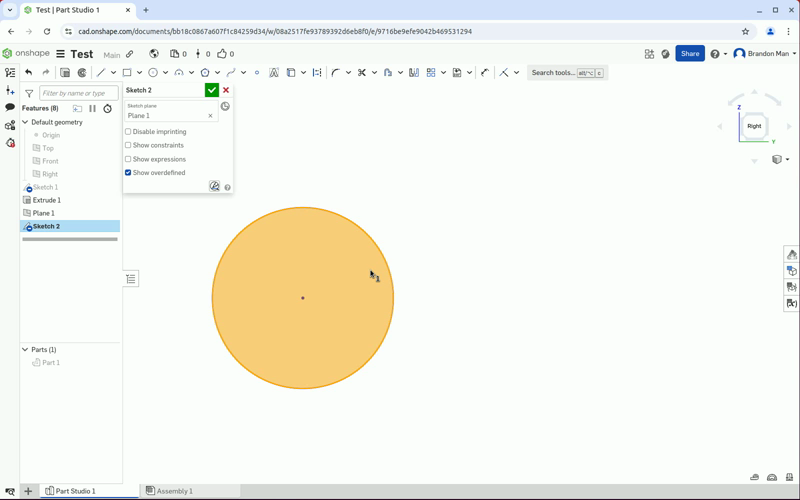
scroll(-6)
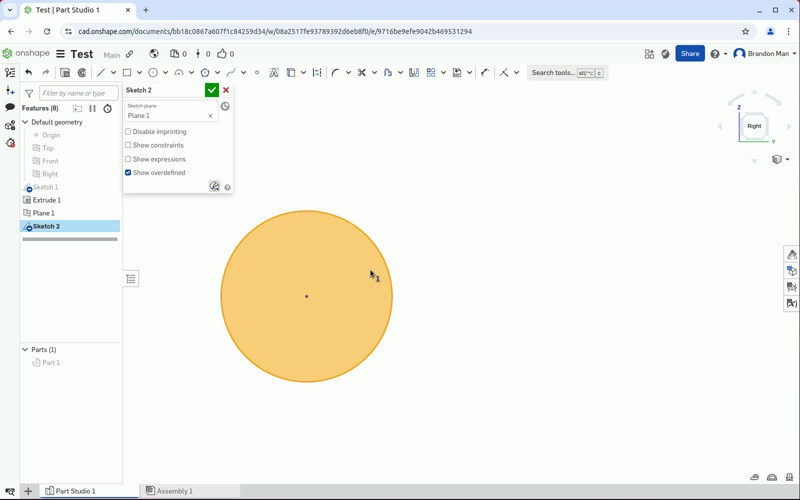
scroll(-6)
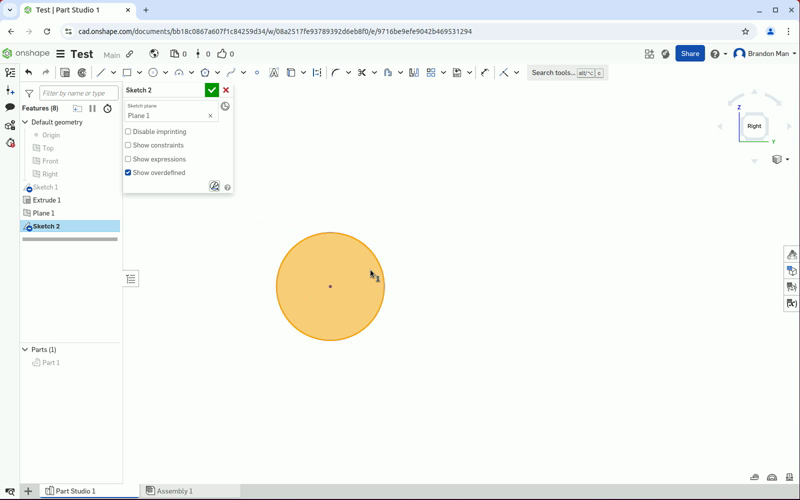
scroll(-6)
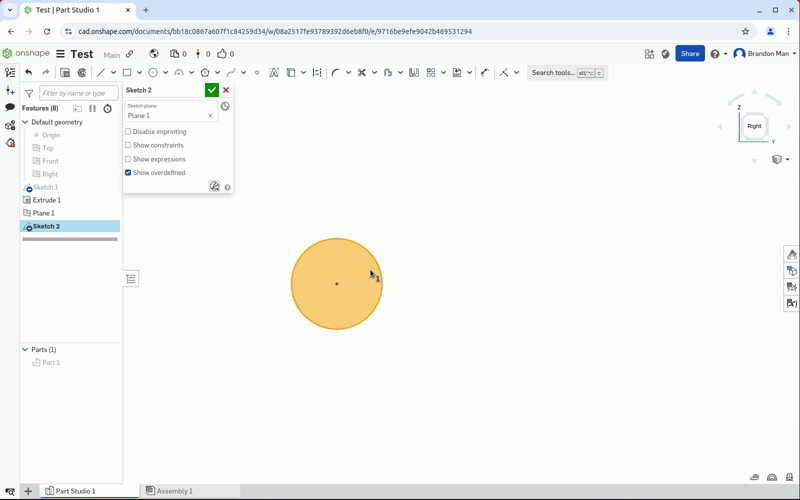
scroll(-6)
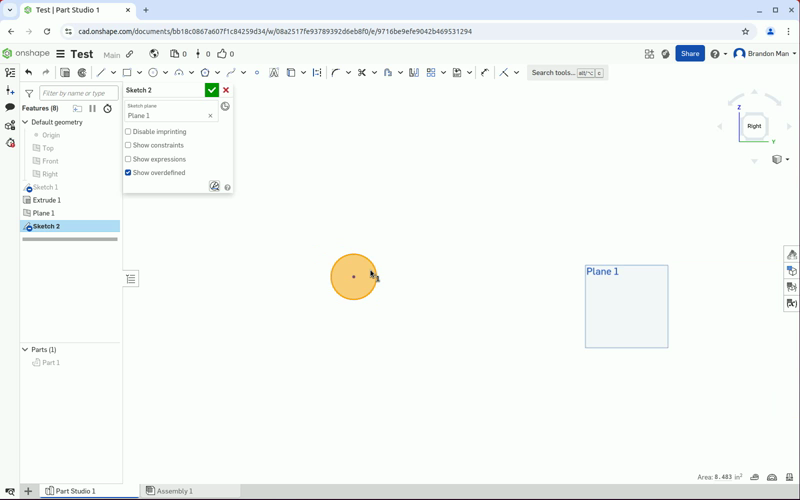
scroll(-6)
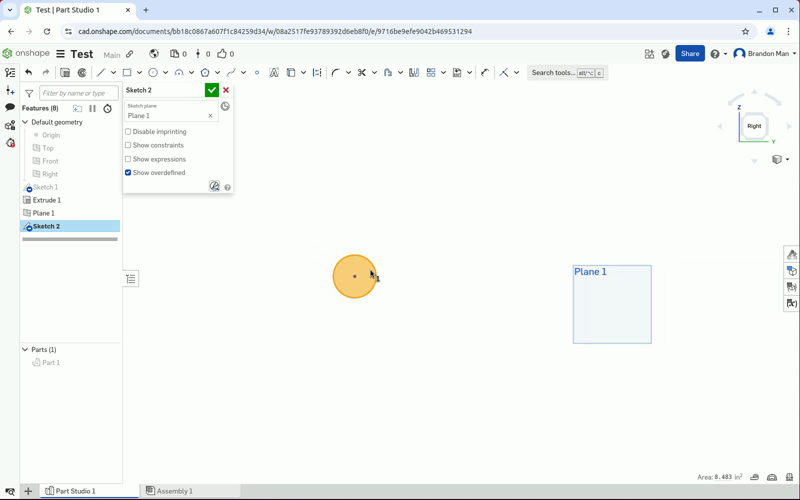
scroll(-6)
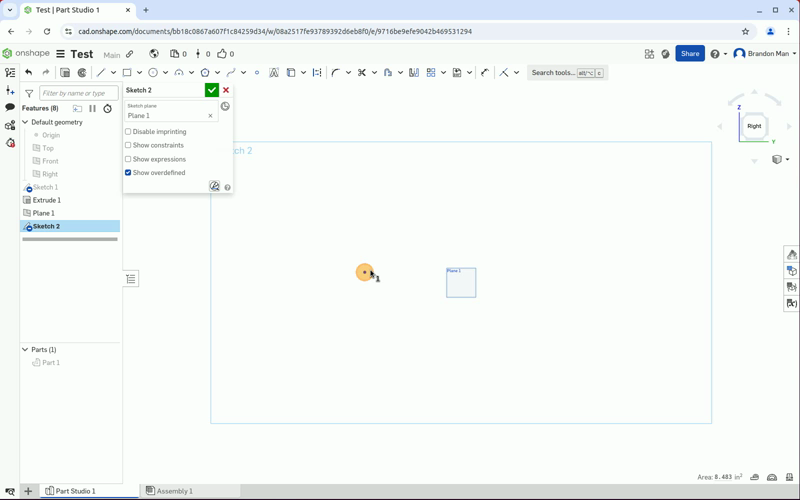
mouse_move(73, 352)
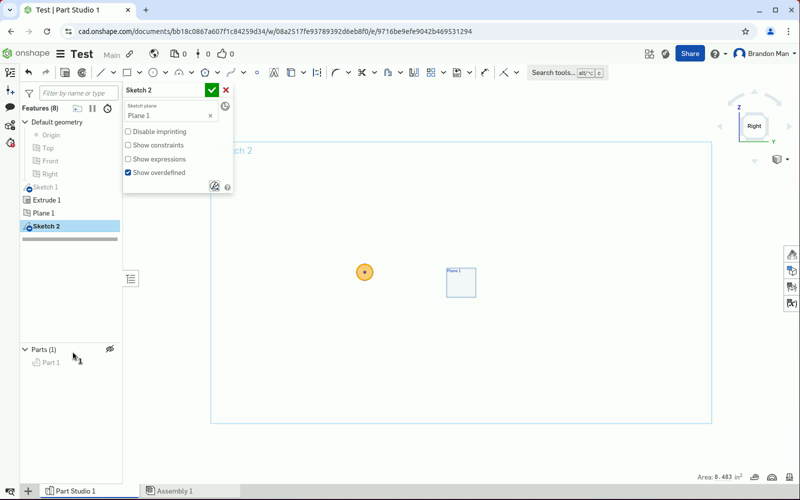
key(shift+y)
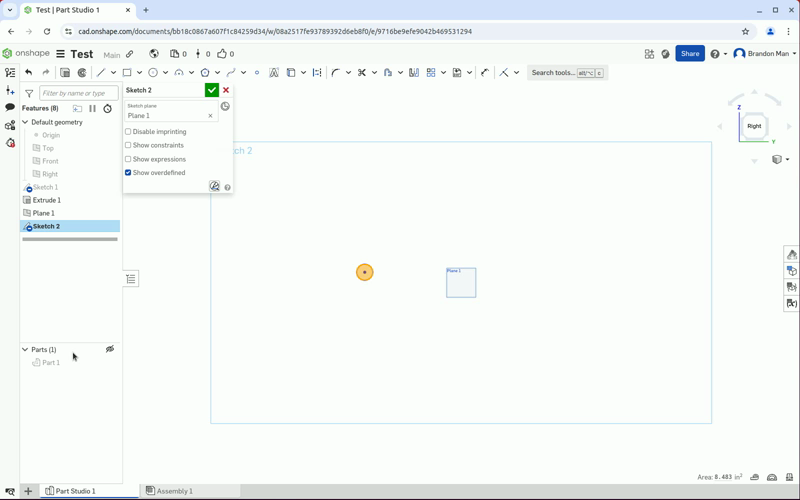
key(shift+e)
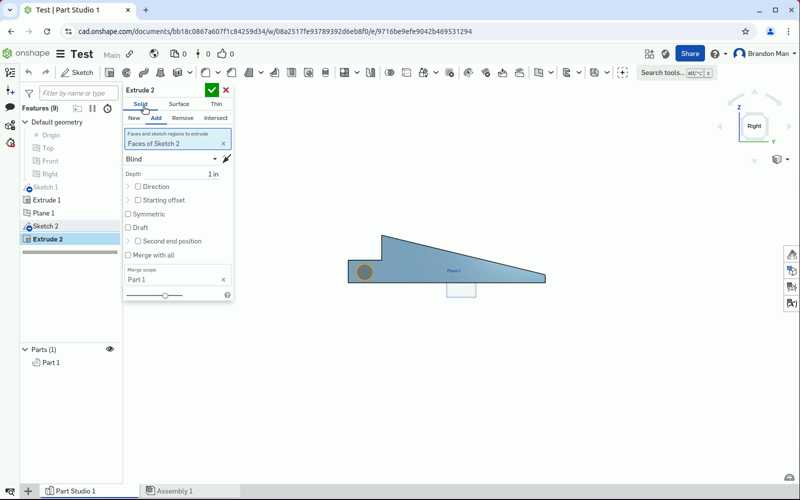
mouse_move(143, 106)
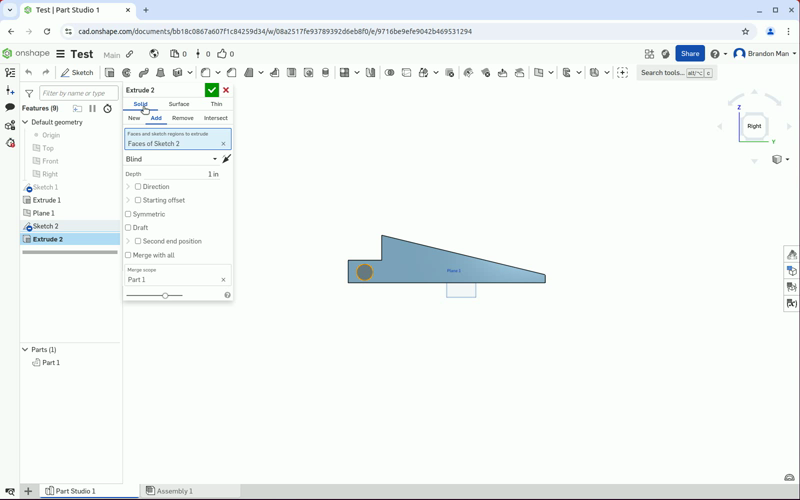
click(143, 106)
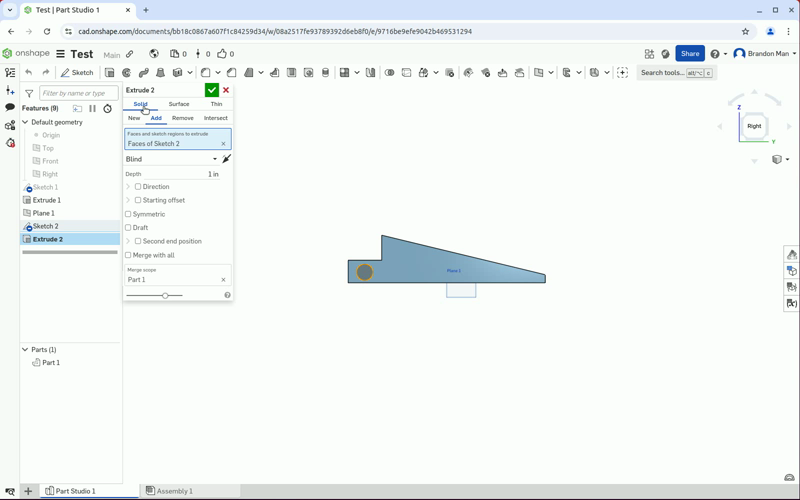
mouse_move(186, 120)
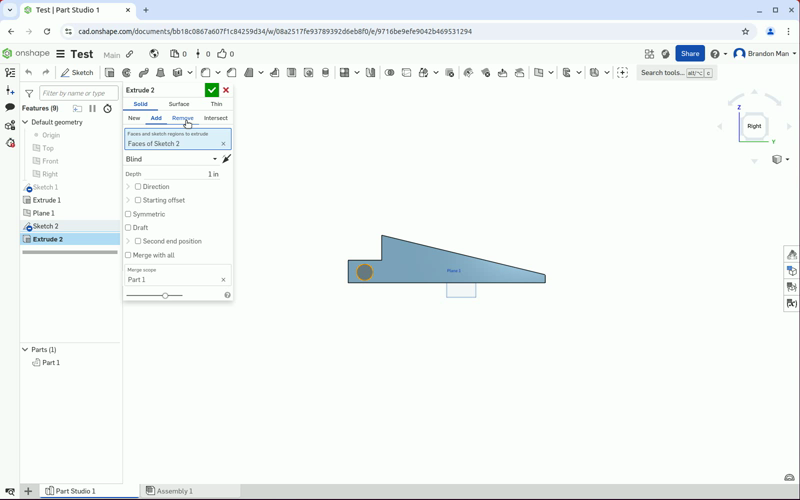
click(186, 120)
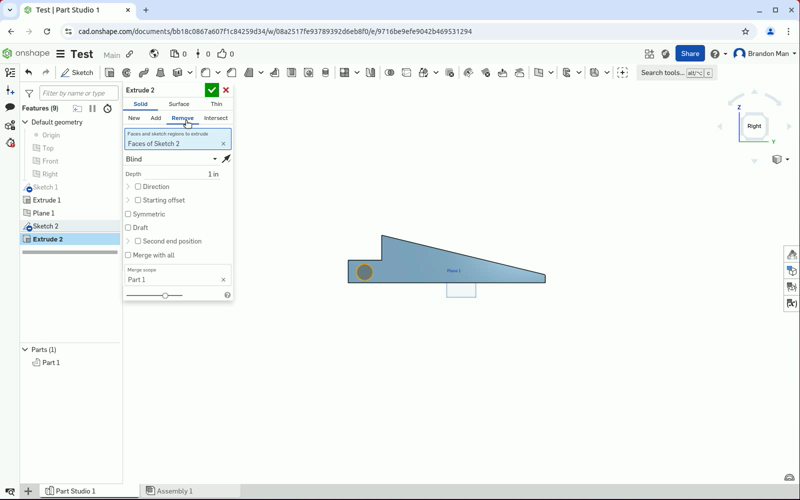
key(tab, 4)
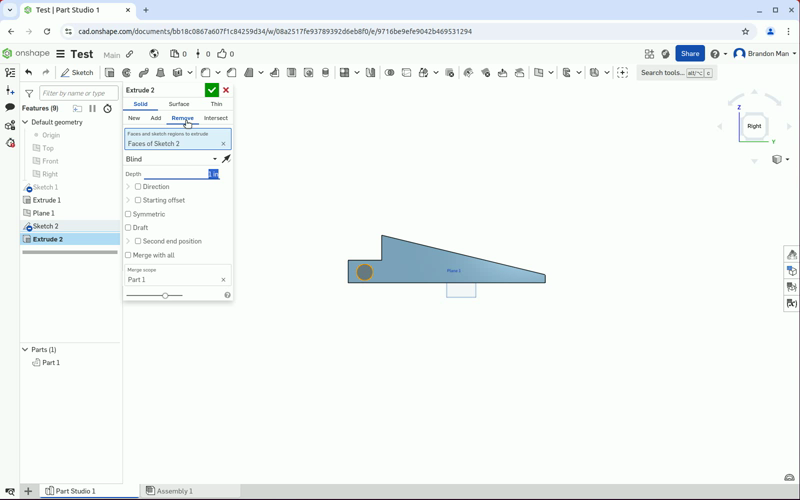
text(1.685)
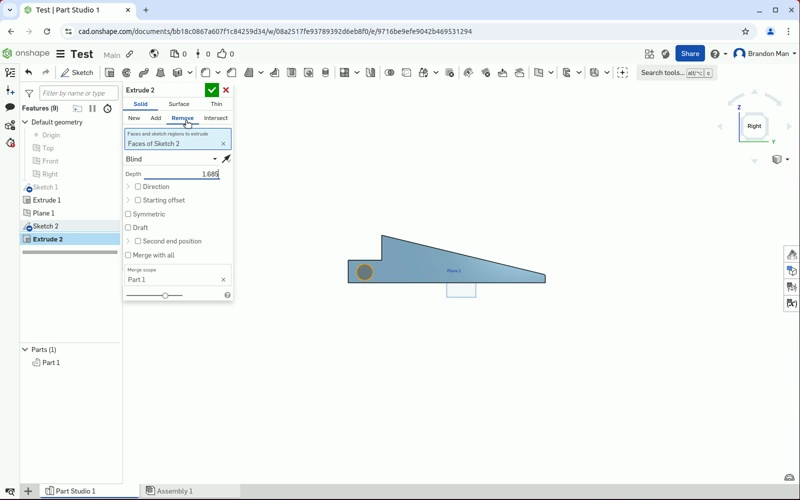
key(tab, 6)
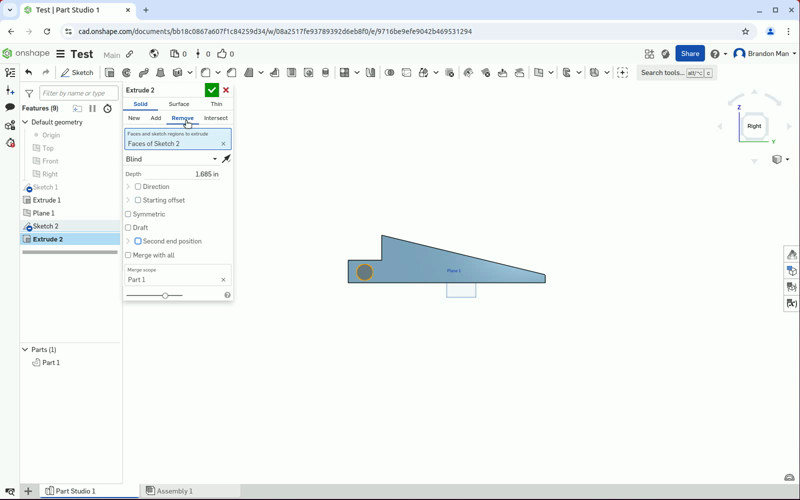
key(space)
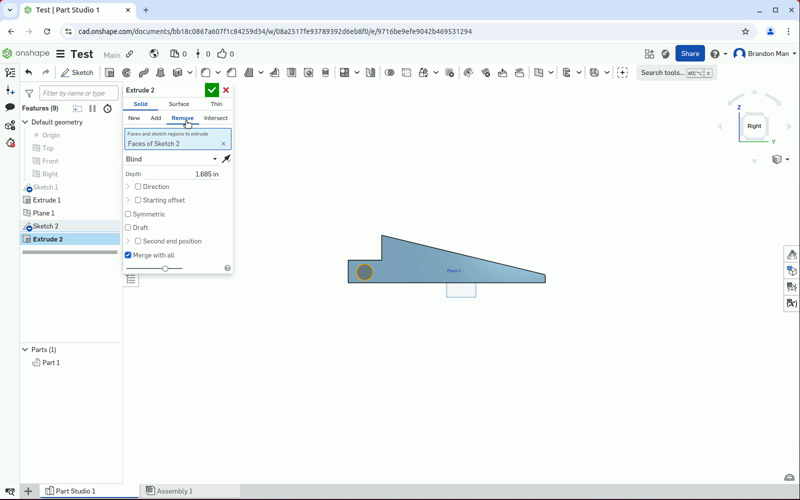
key(enter)
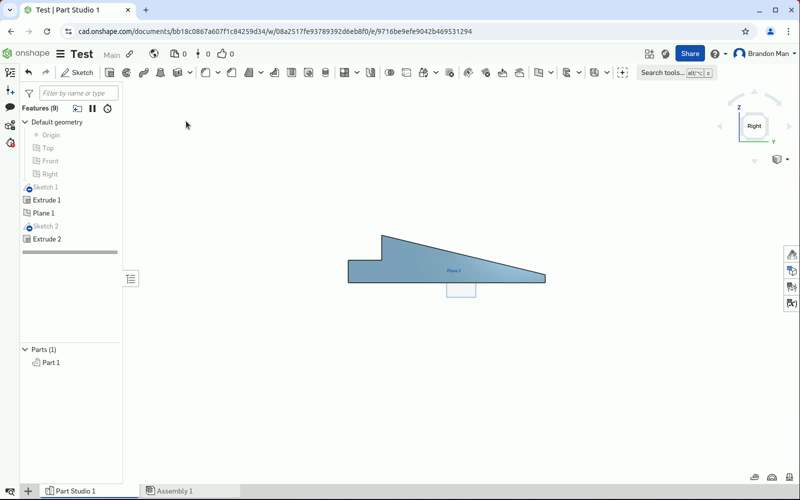
key(shift+h)
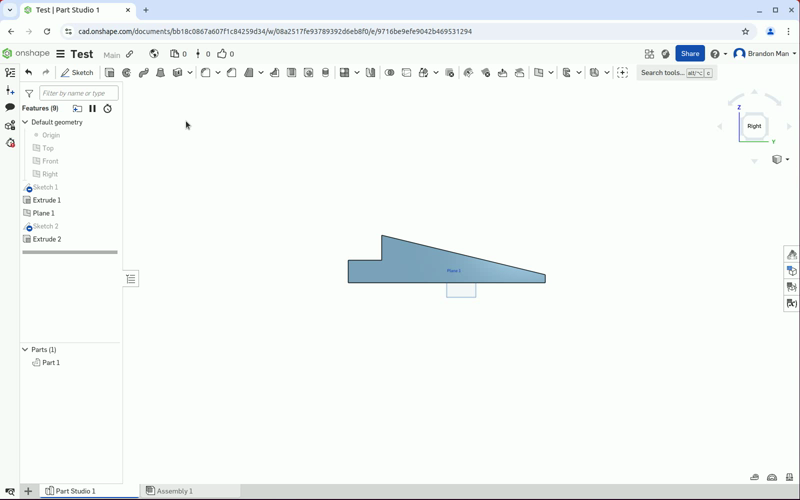
key(shift+h)
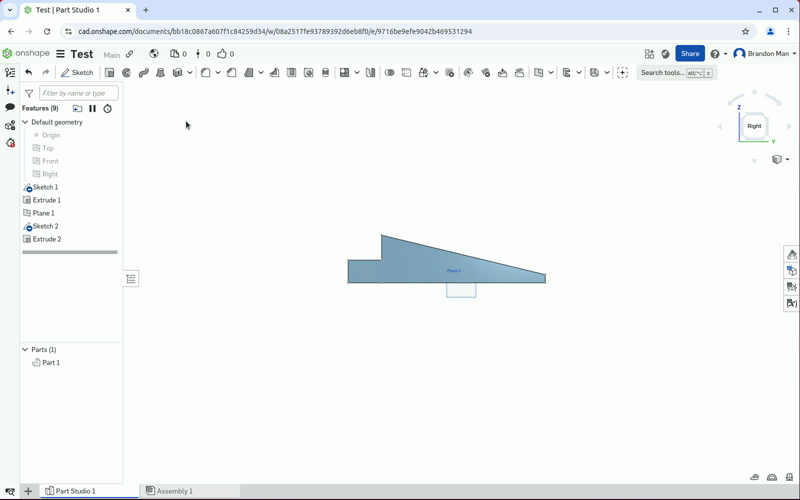
key(shift+7)
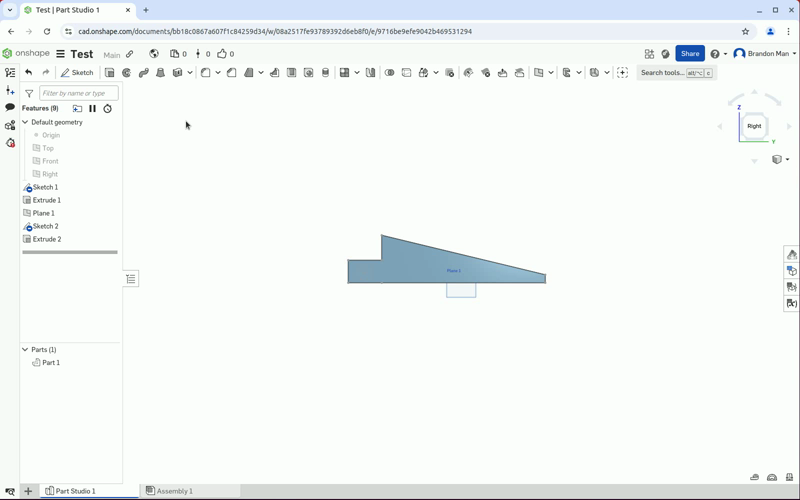
key(right, 2)
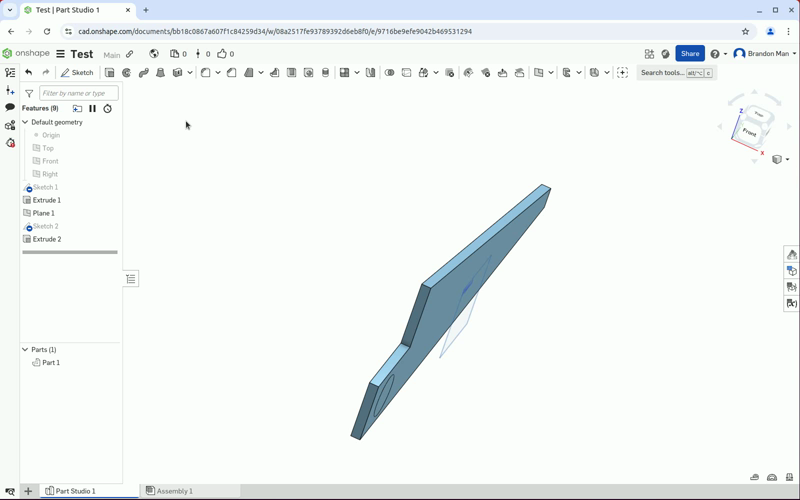
key(down, 2)
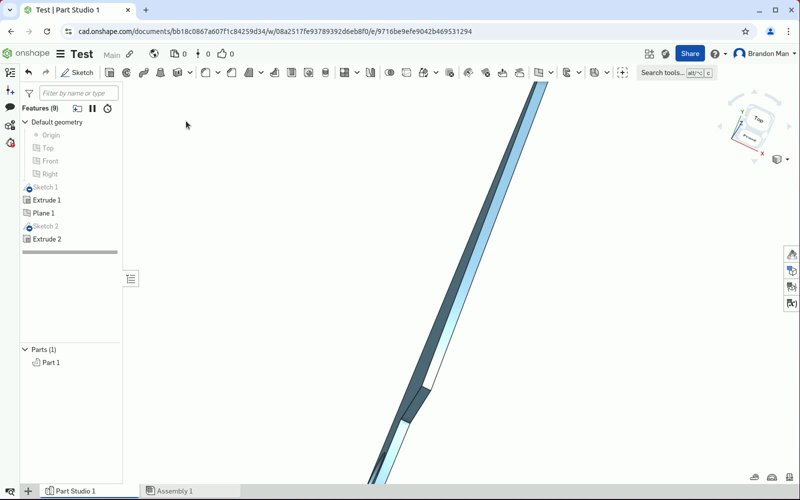
key(up, 2)
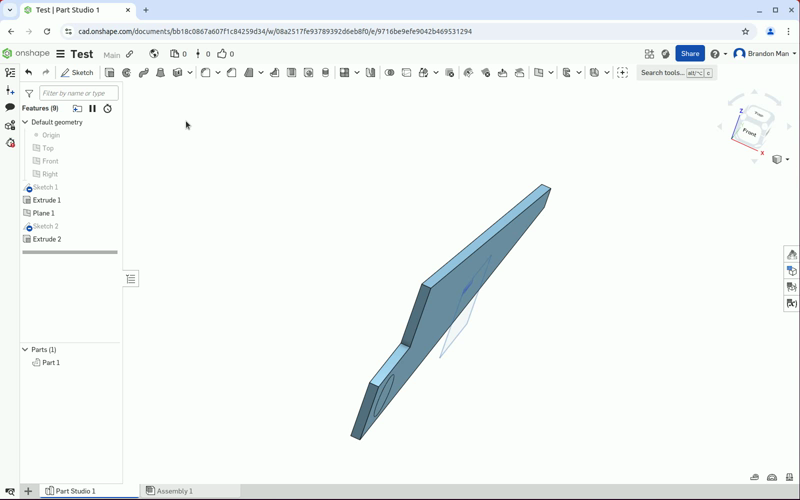
key(left, 2)
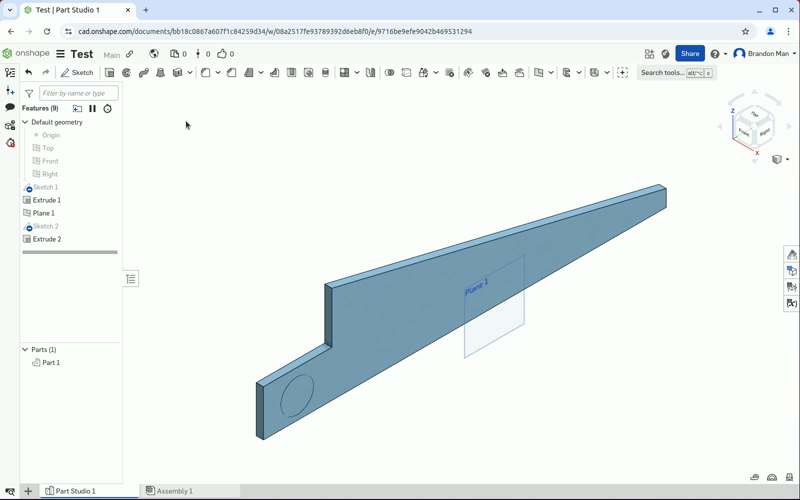
mouse_move(73, 189)
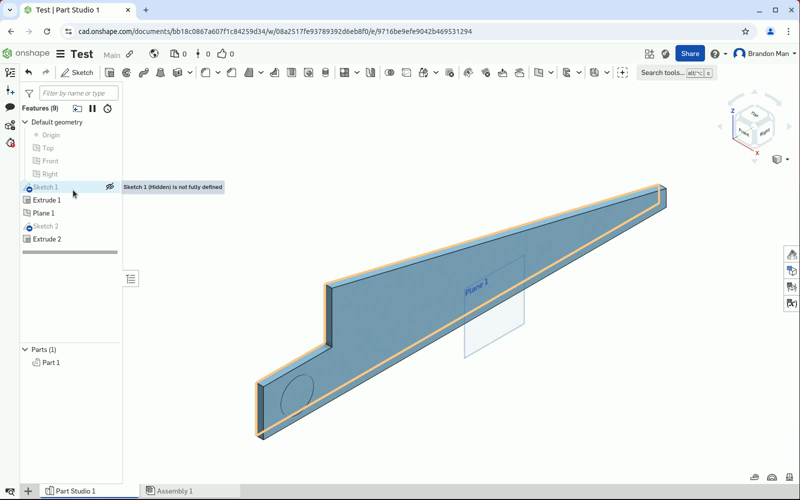
click(73, 189)